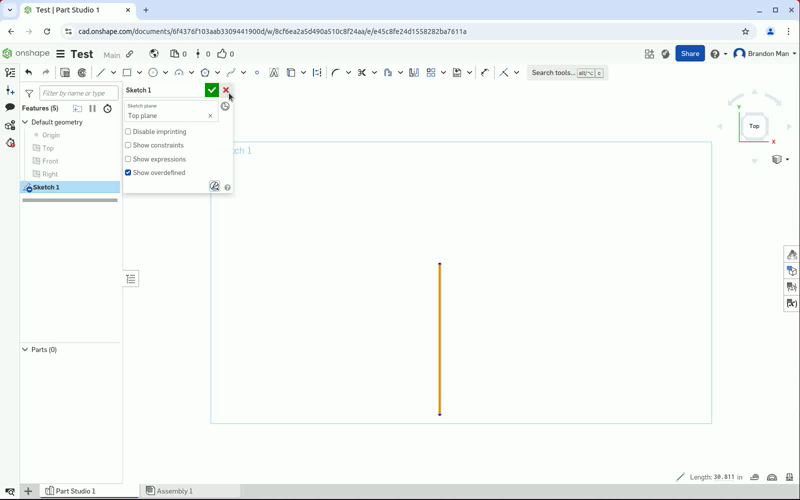
key(shift+h)
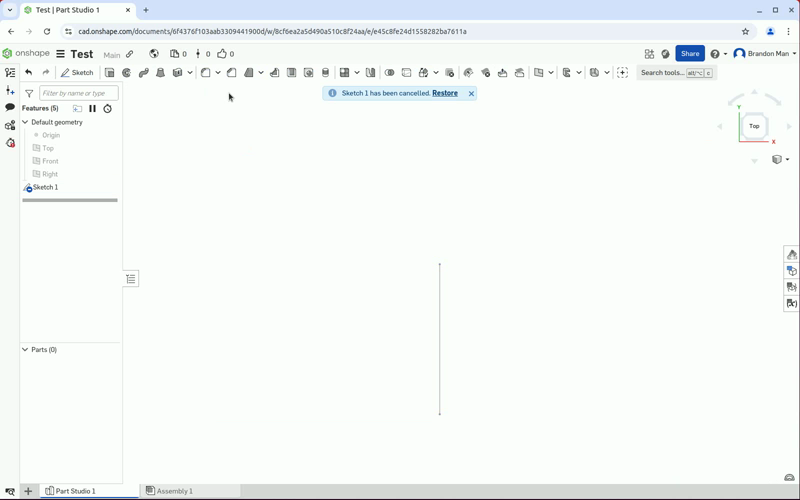
key(shift+s)
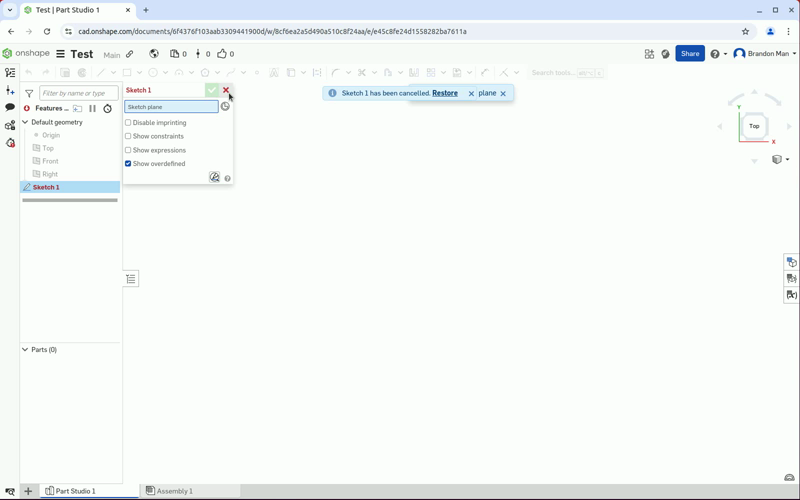
mouse_move(73, 150)
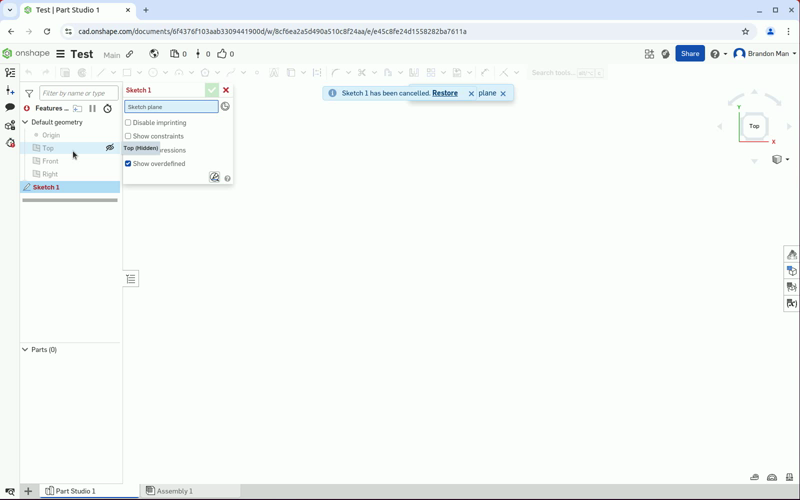
click(73, 150)
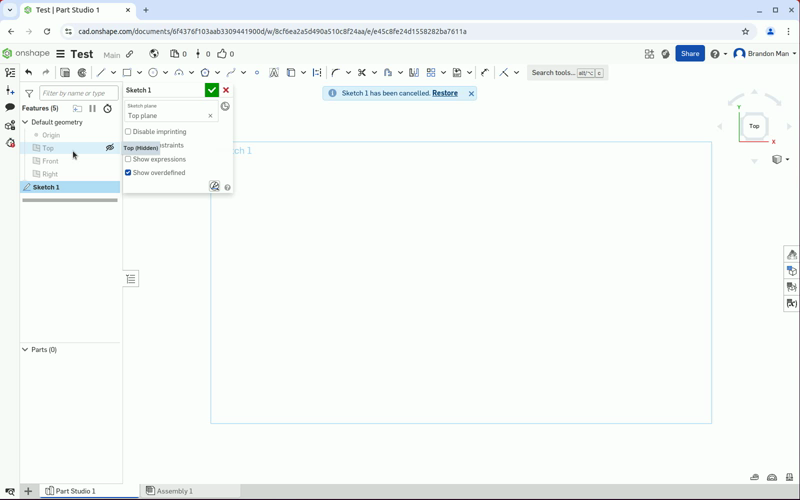
mouse_move(73, 352)
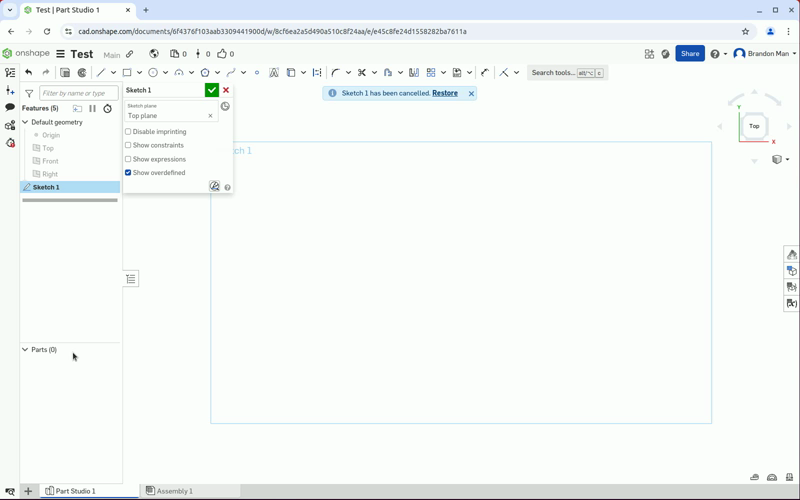
key(y)
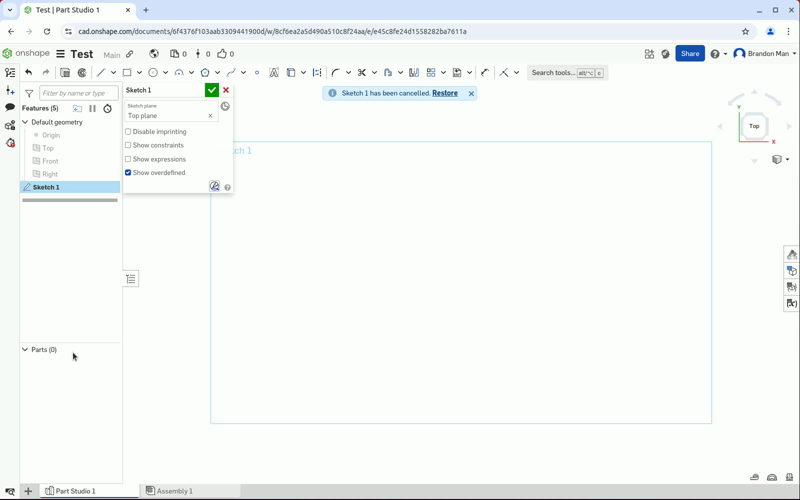
key(l)
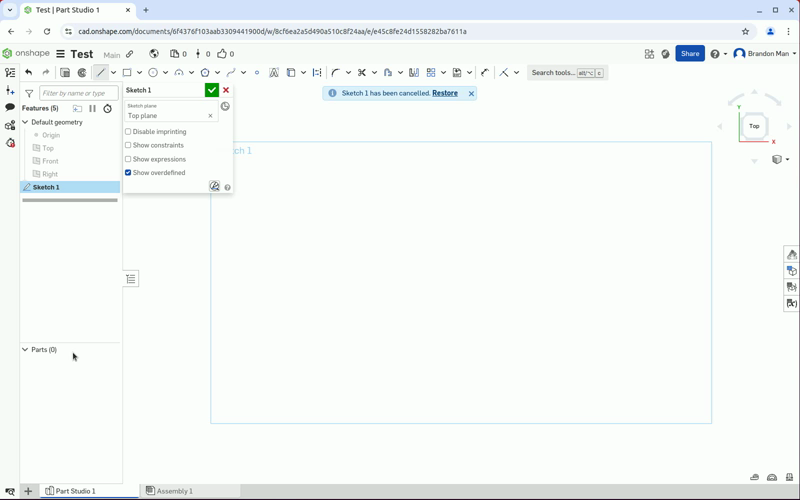
key_down(shift)
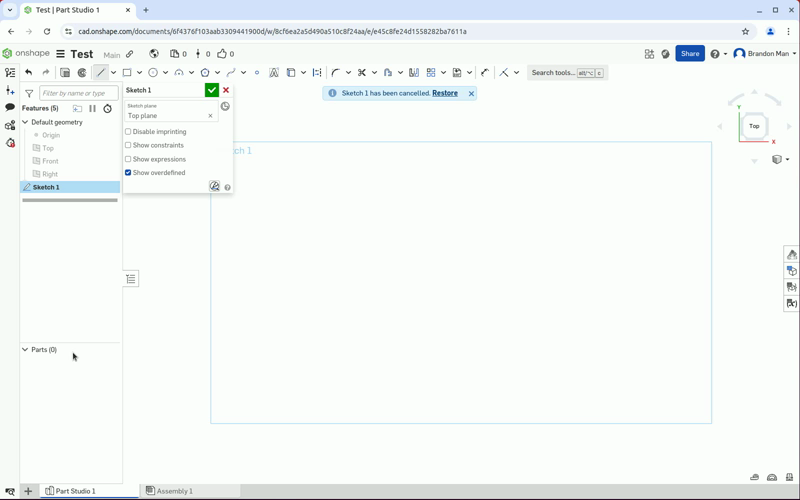
mouse_move(350, 391)
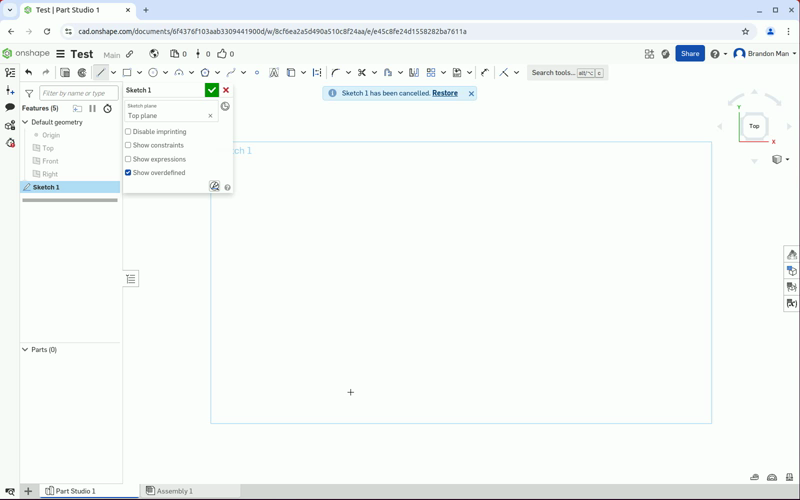
click(350, 391)
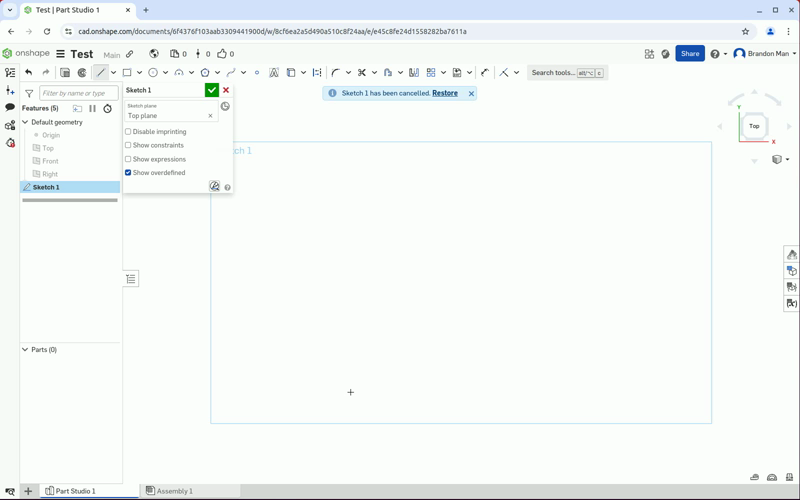
key_up(shift)
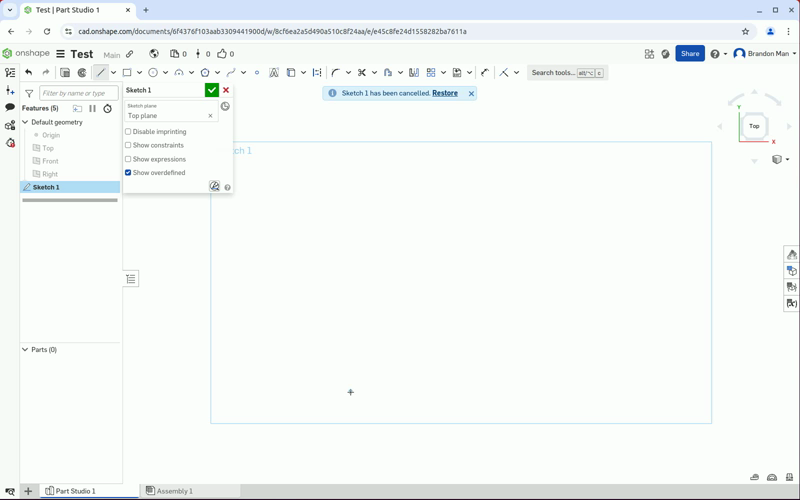
key_down(shift)
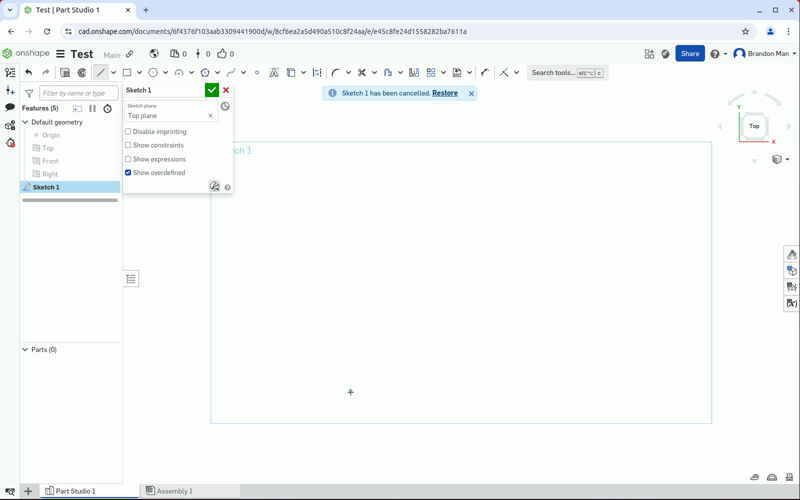
mouse_move(570, 391)
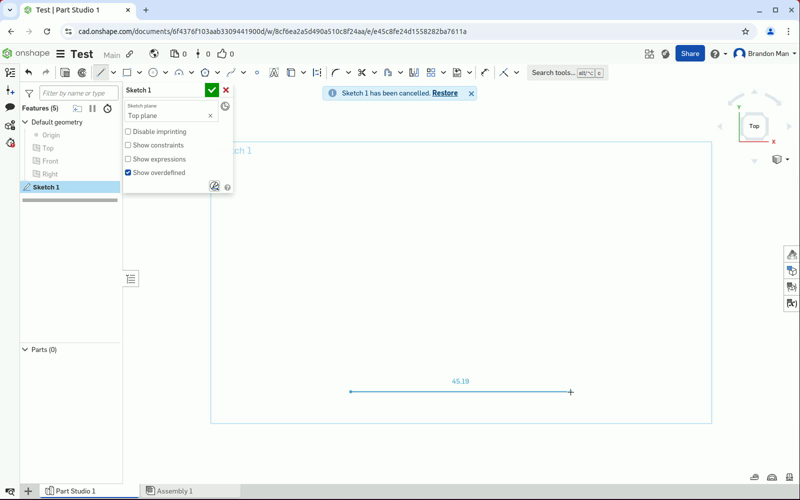
click(570, 391)
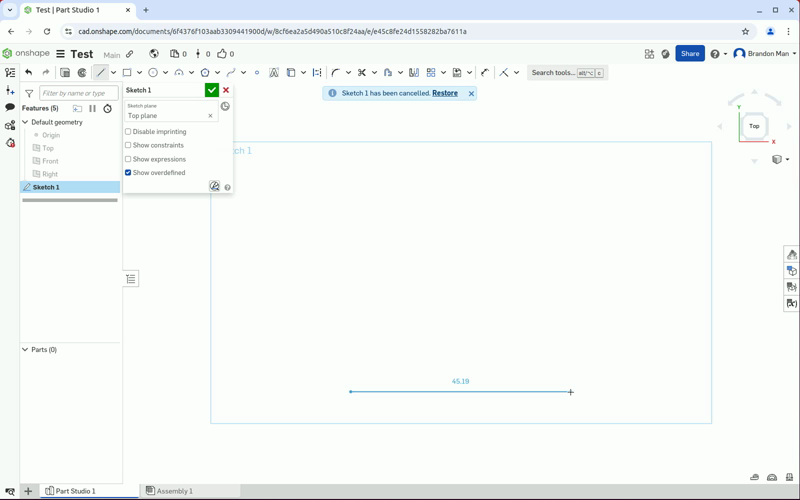
key_up(shift)
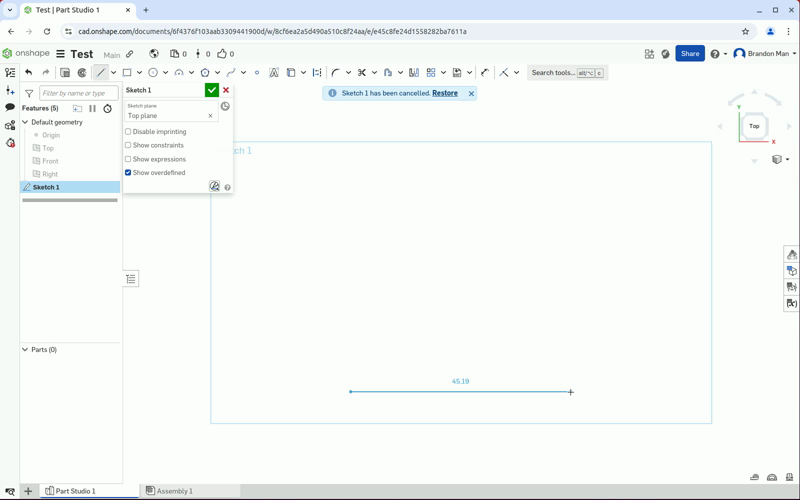
key_down(shift)
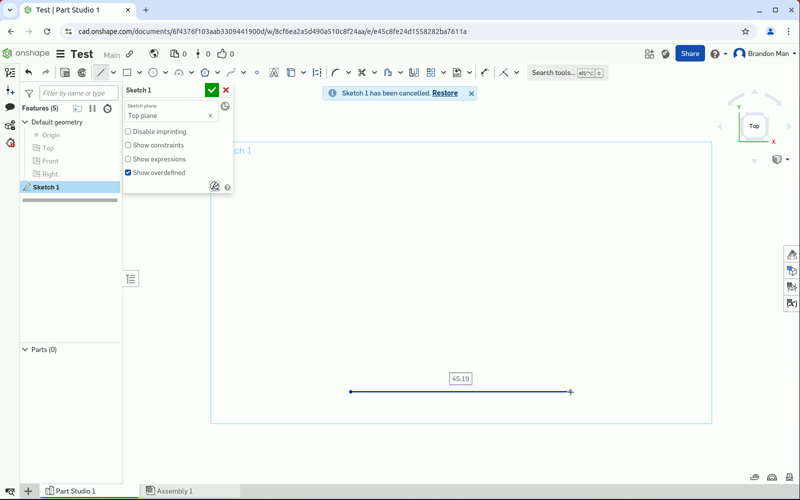
mouse_move(570, 171)
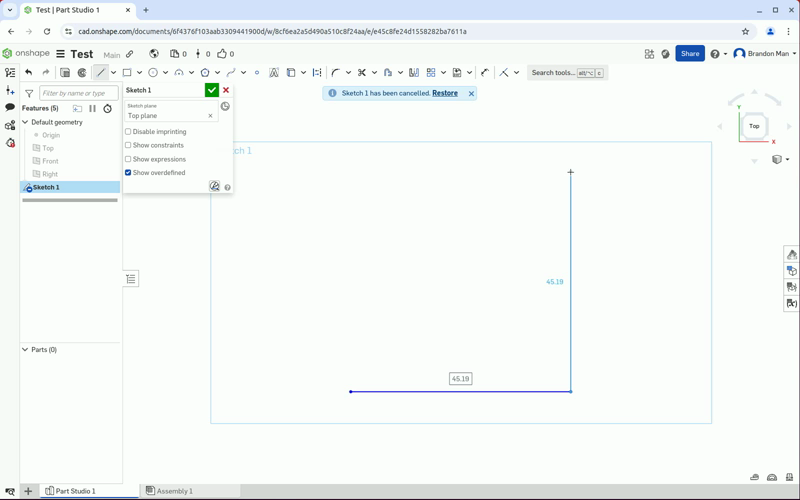
click(570, 171)
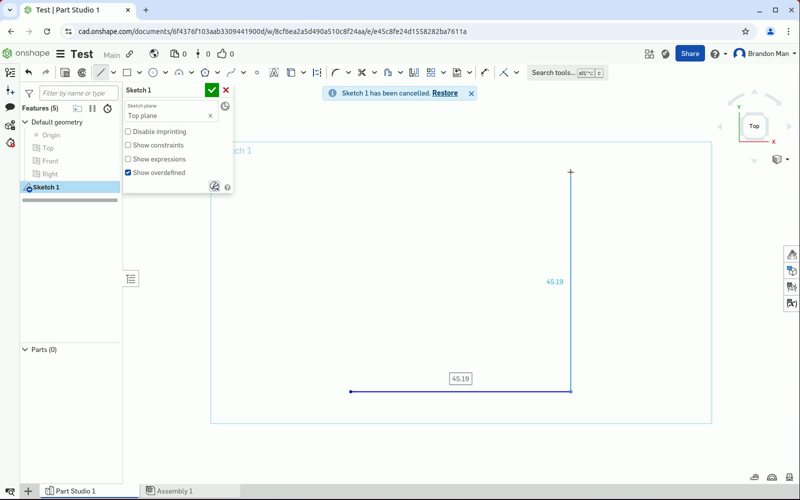
key_up(shift)
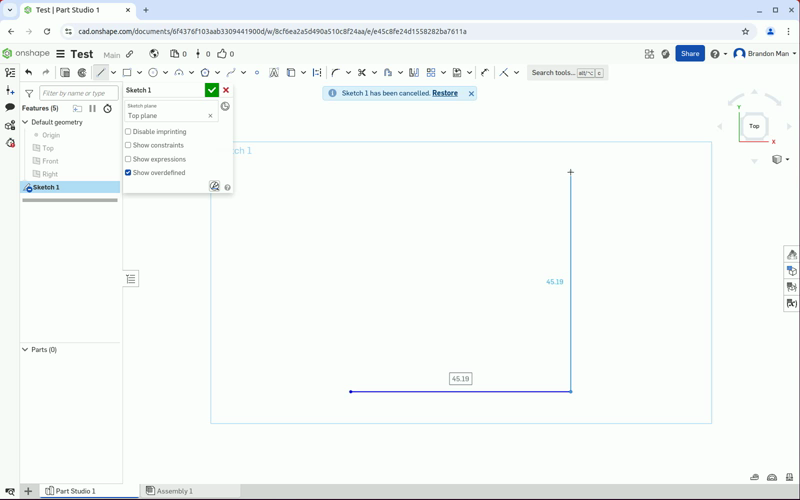
key_down(shift)
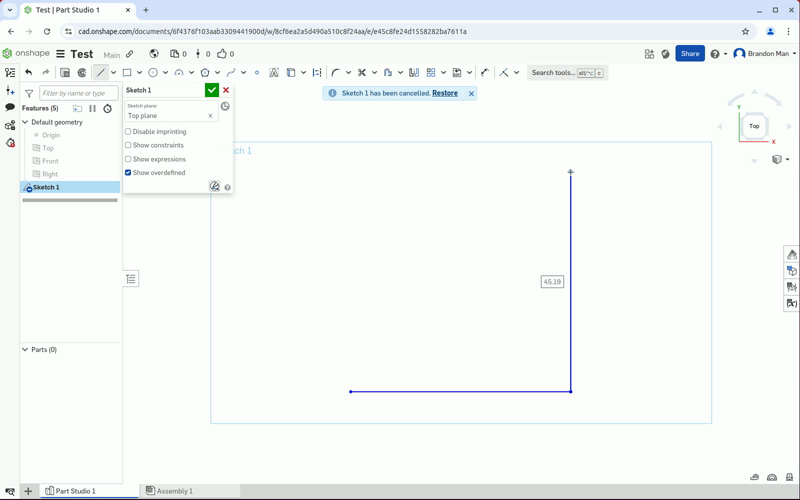
mouse_move(350, 171)
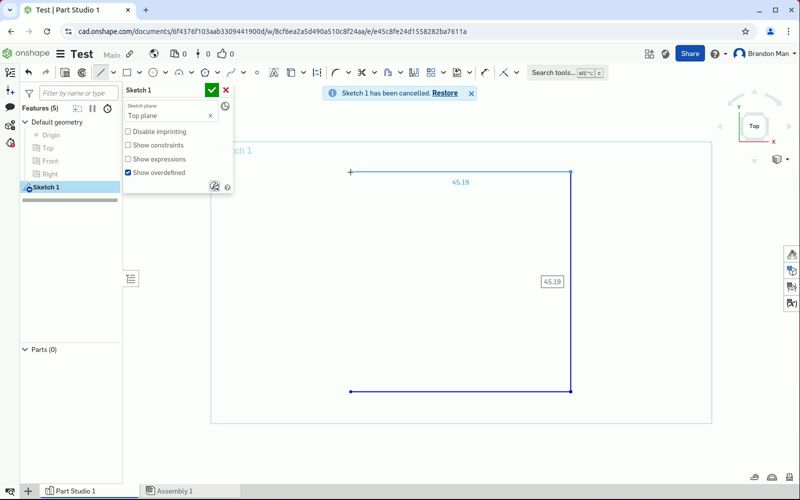
click(350, 171)
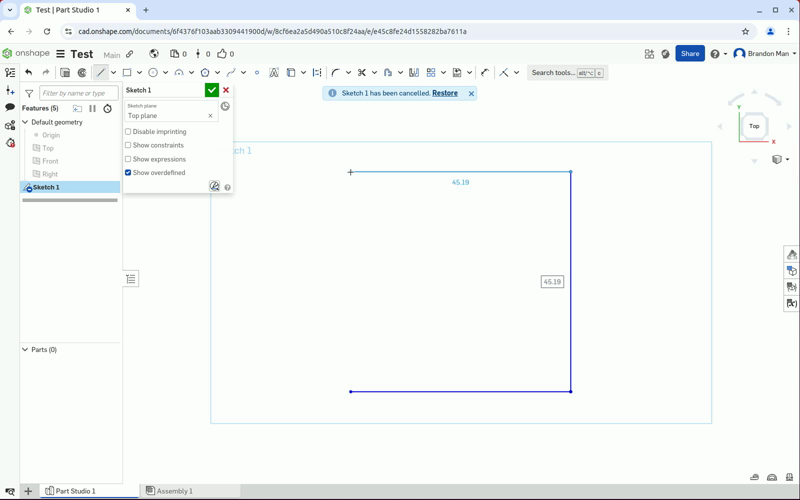
key_up(shift)
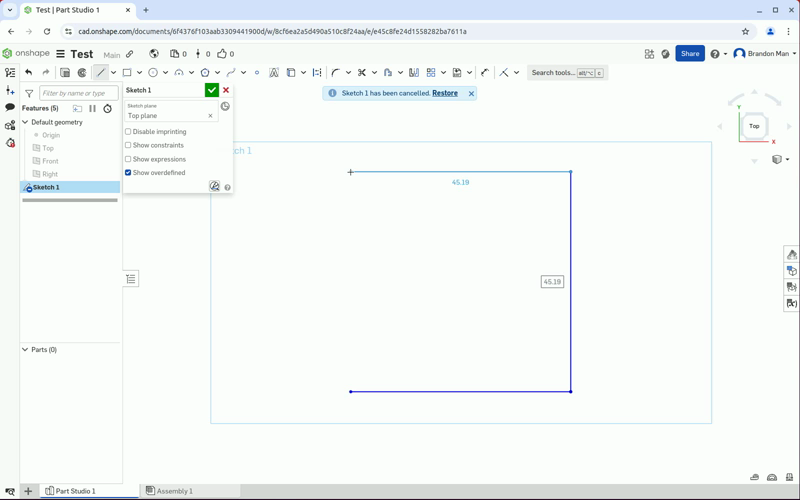
key_down(shift)
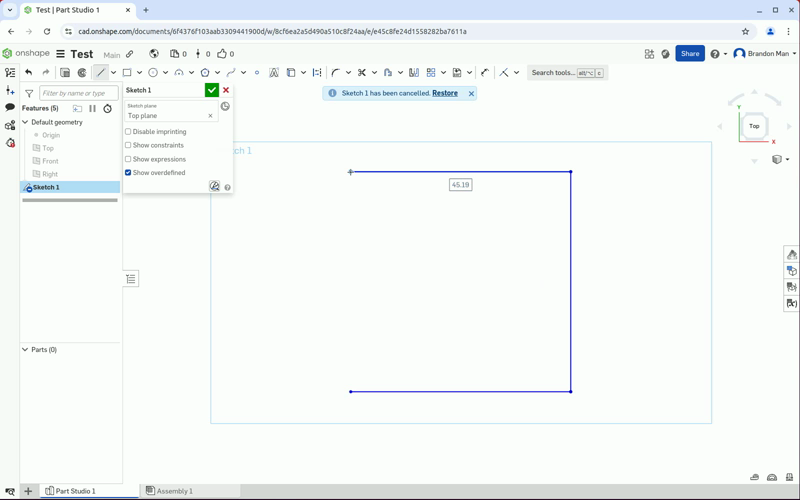
mouse_move(350, 391)
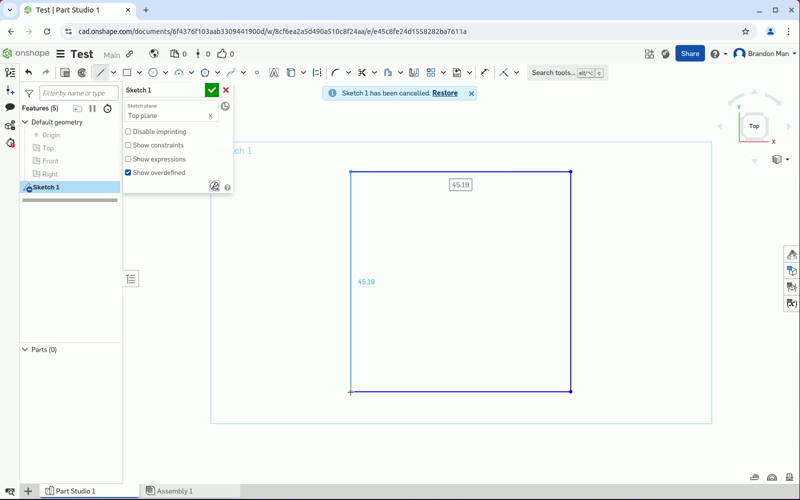
key_up(shift)
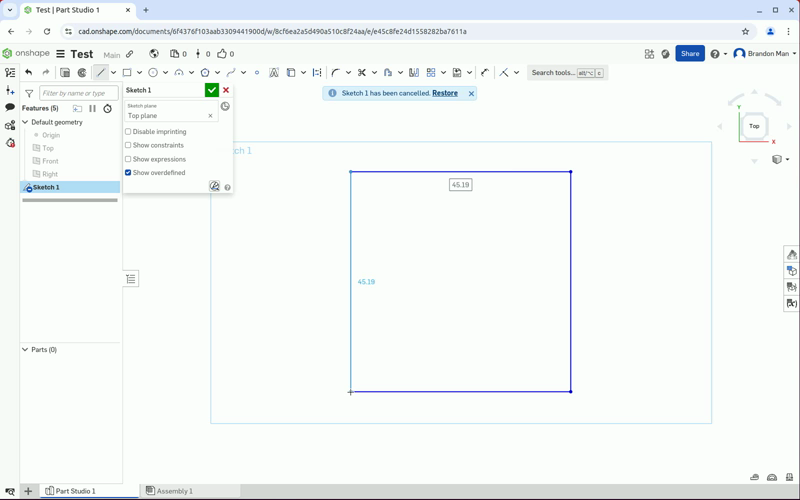
click(350, 391)
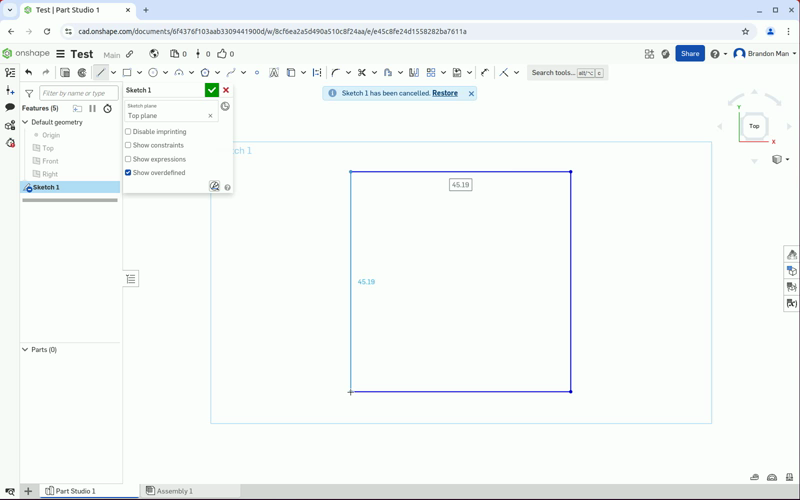
key(esc)
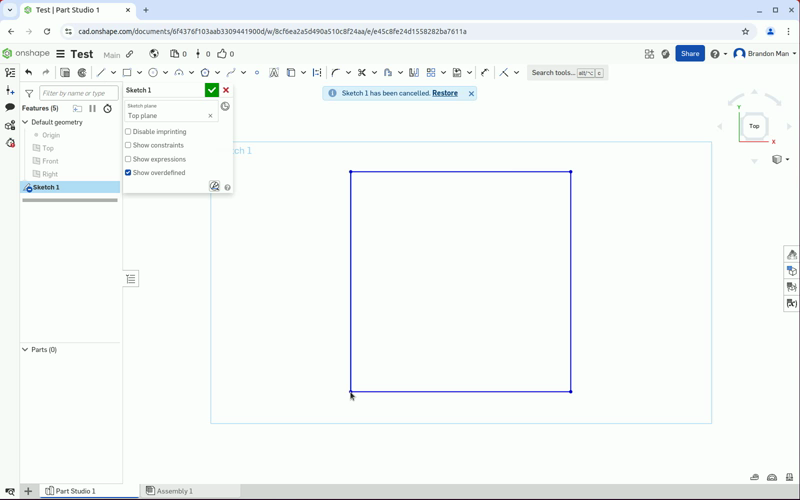
mouse_move(514, 344)
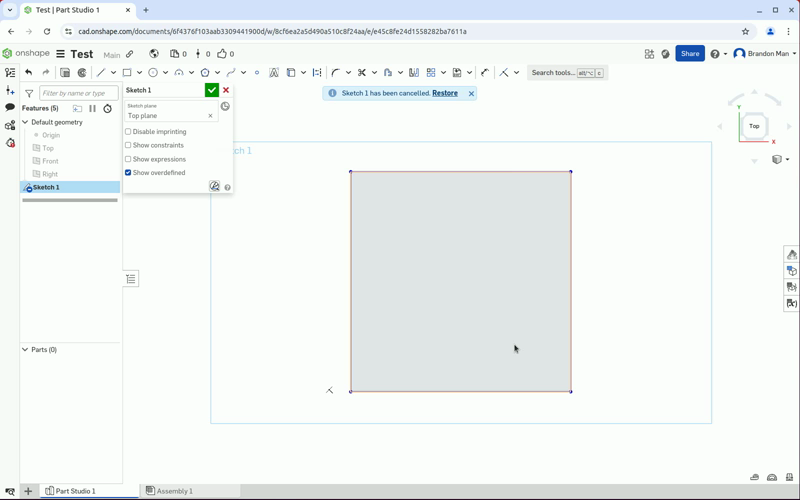
click(514, 344)
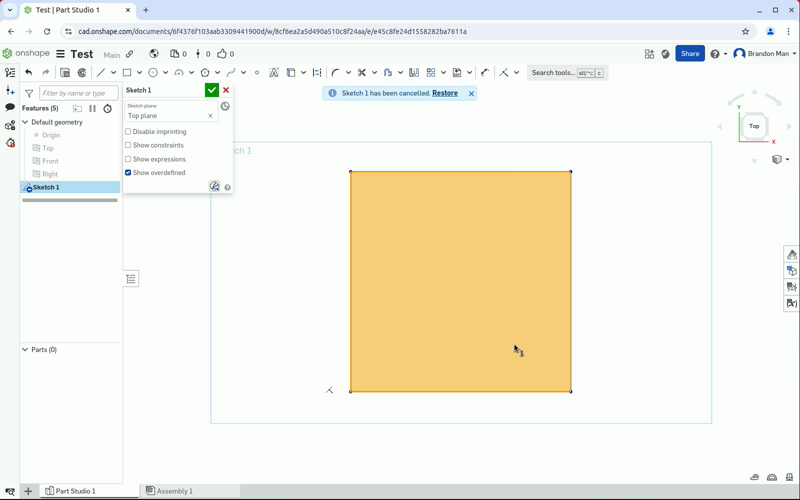
mouse_move(73, 352)
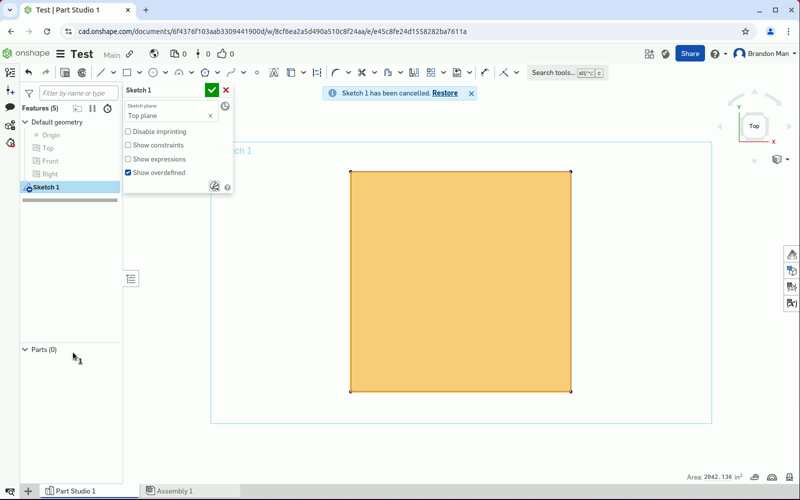
key(shift+y)
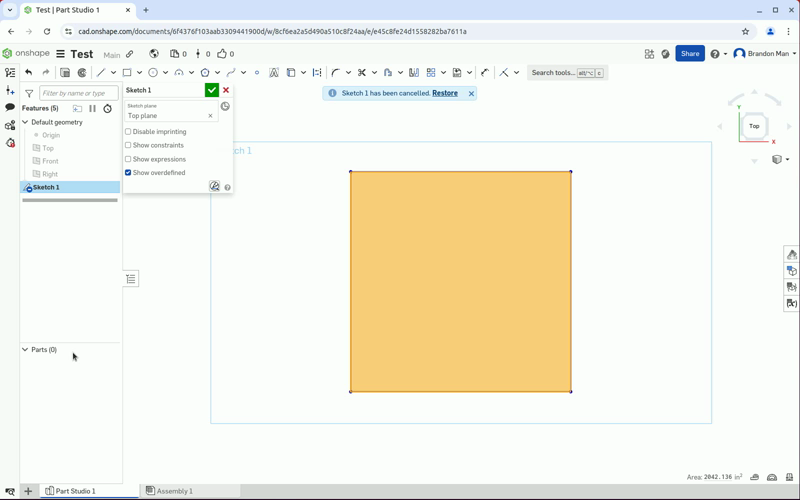
key(shift+e)
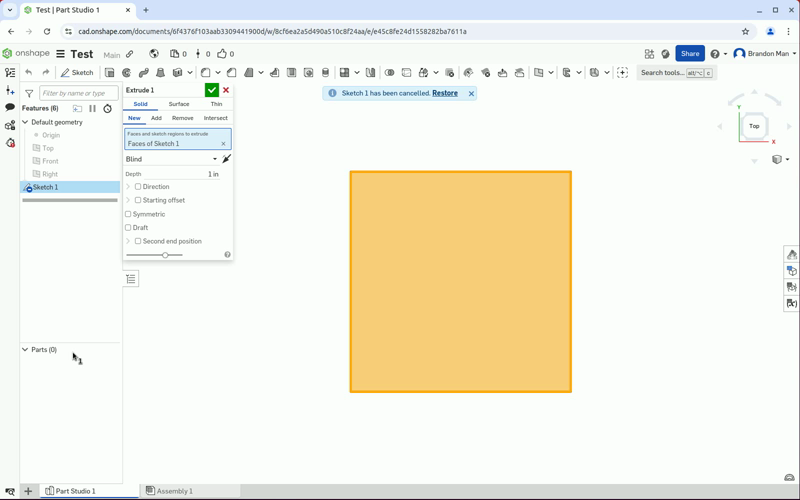
mouse_move(143, 106)
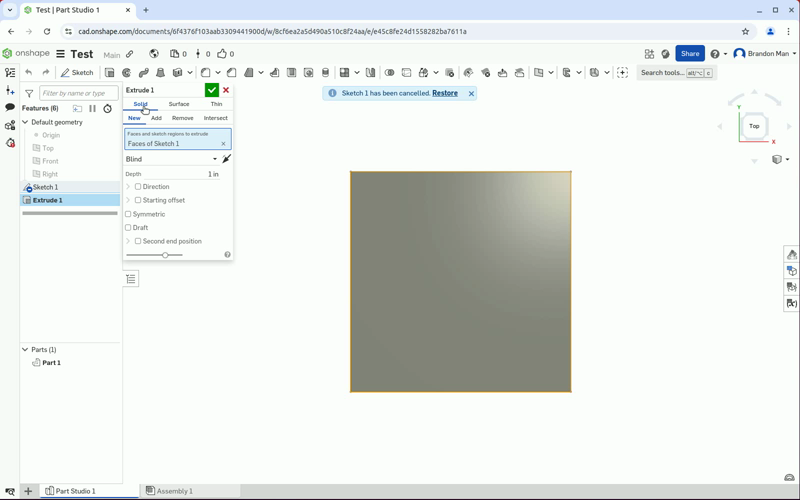
click(143, 106)
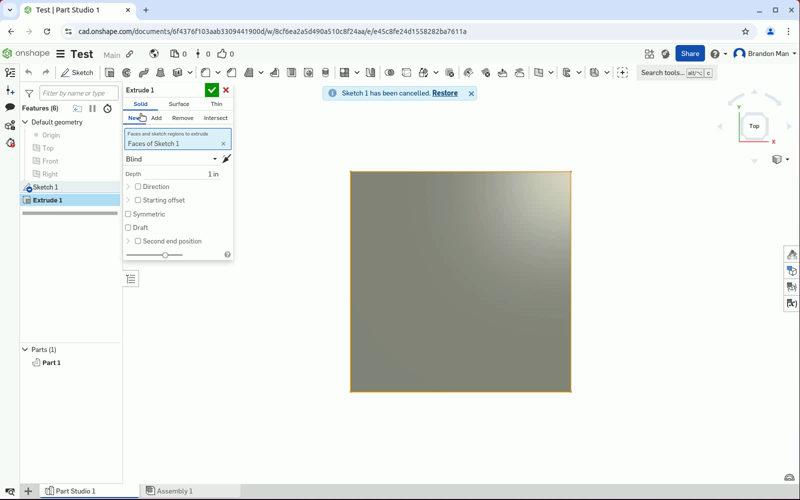
mouse_move(137, 120)
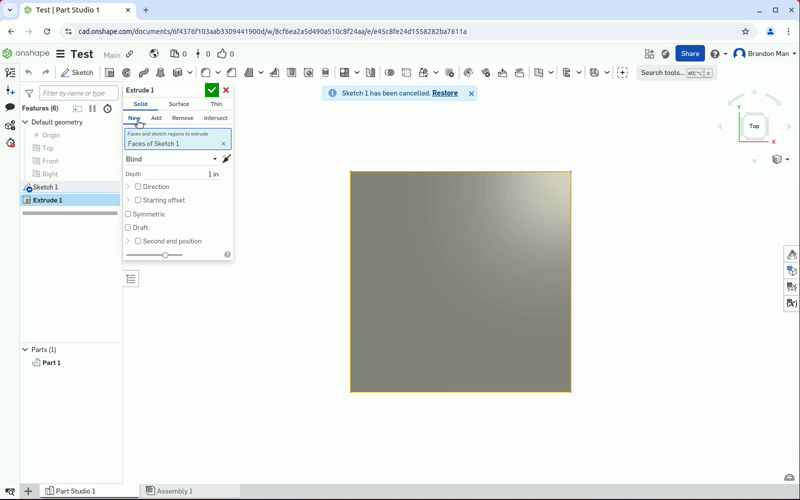
click(137, 120)
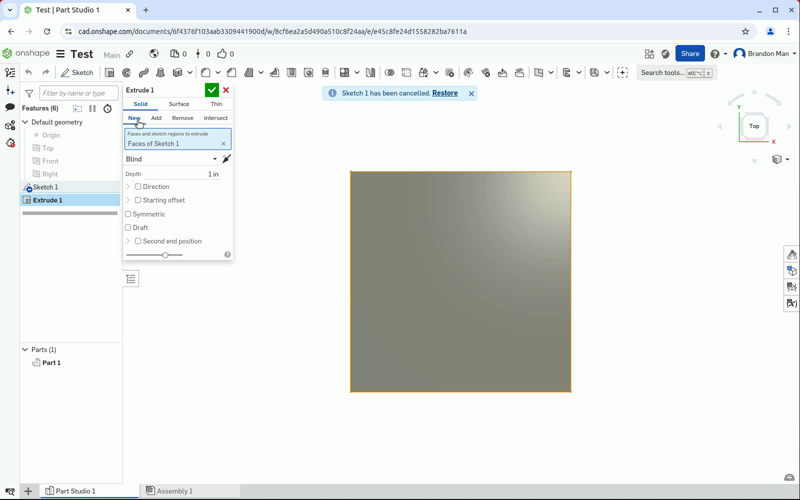
key(tab, 4)
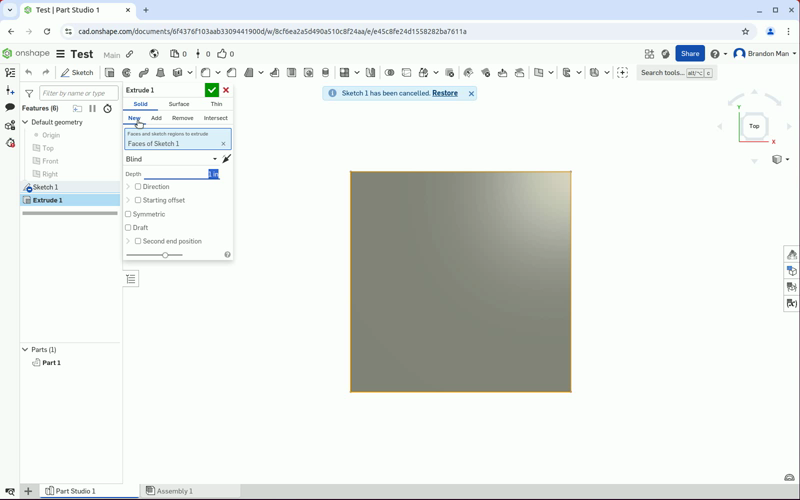
text(0.481)
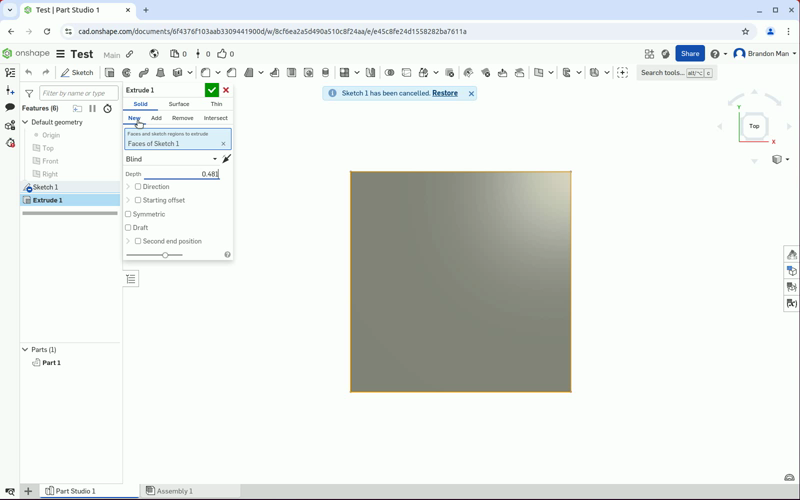
key(enter)
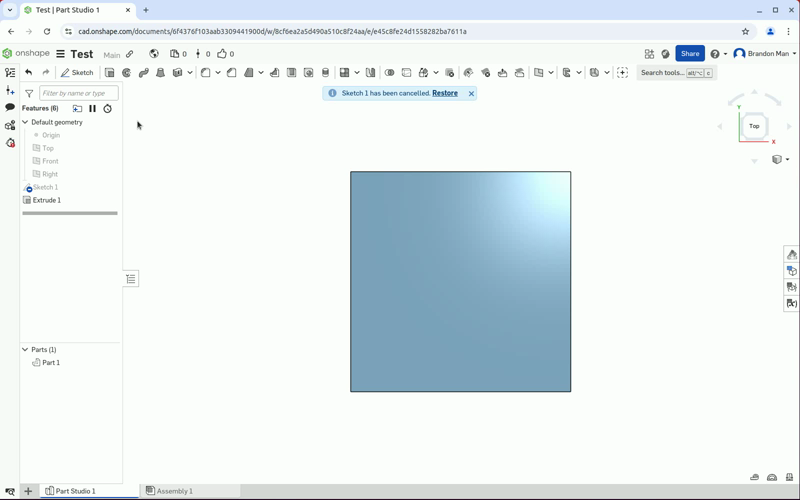
key(shift+h)
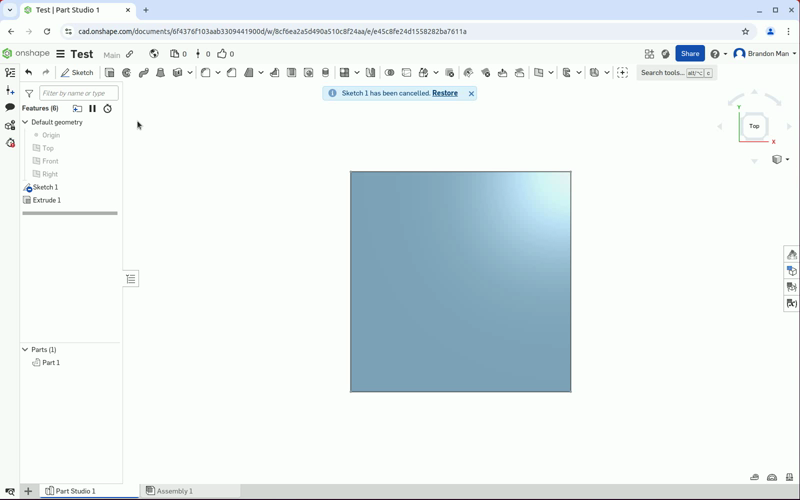
key(shift+h)
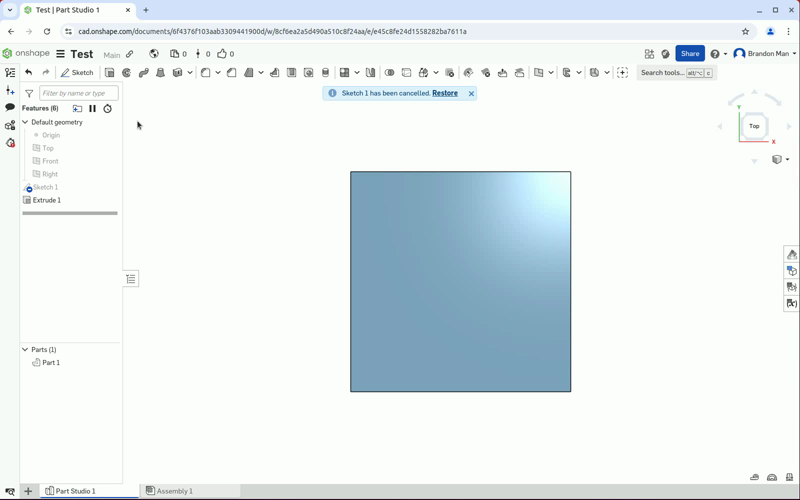
mouse_move(73, 189)
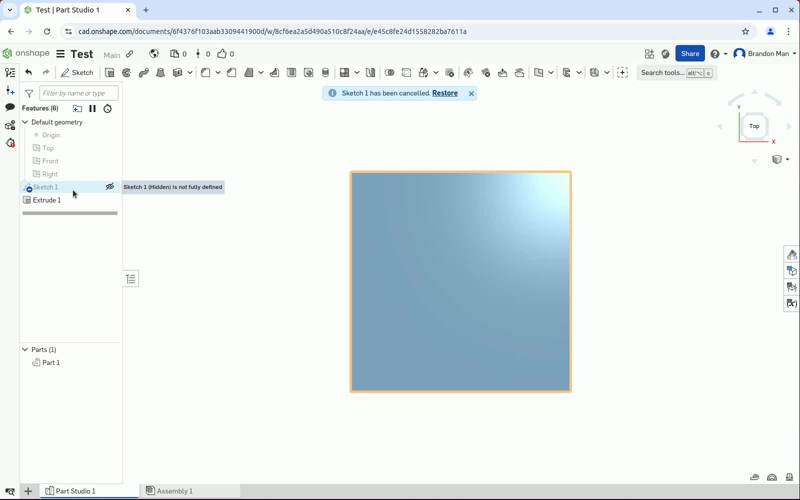
click(73, 189)
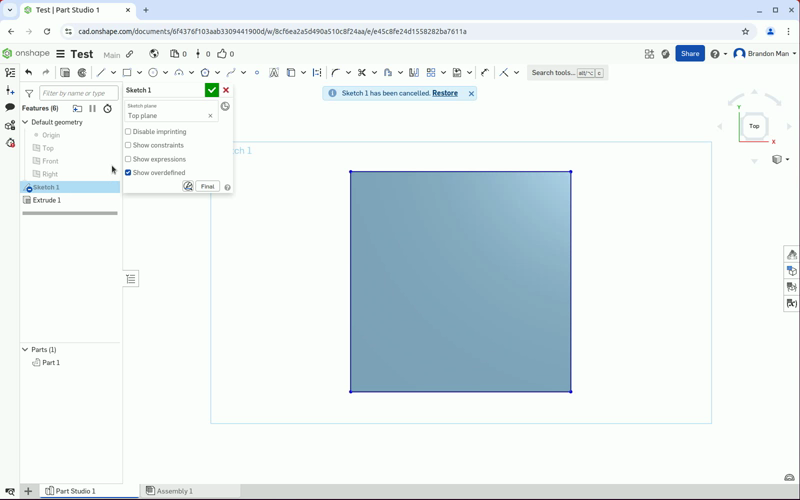
mouse_move(229, 92)
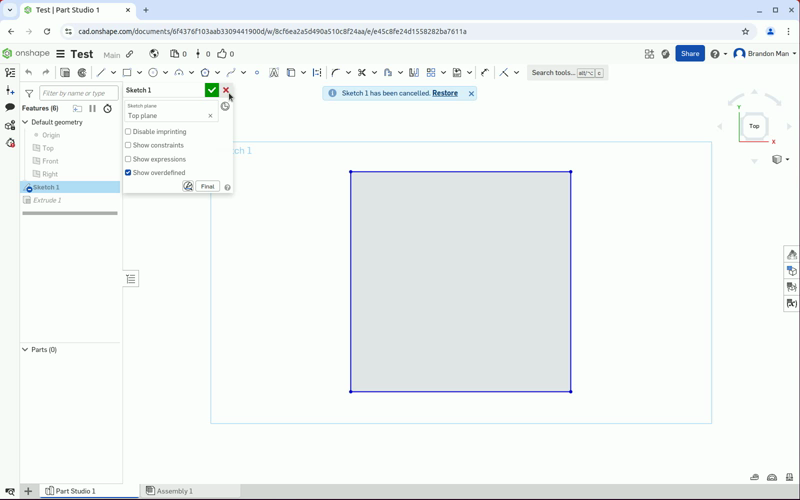
click(229, 92)
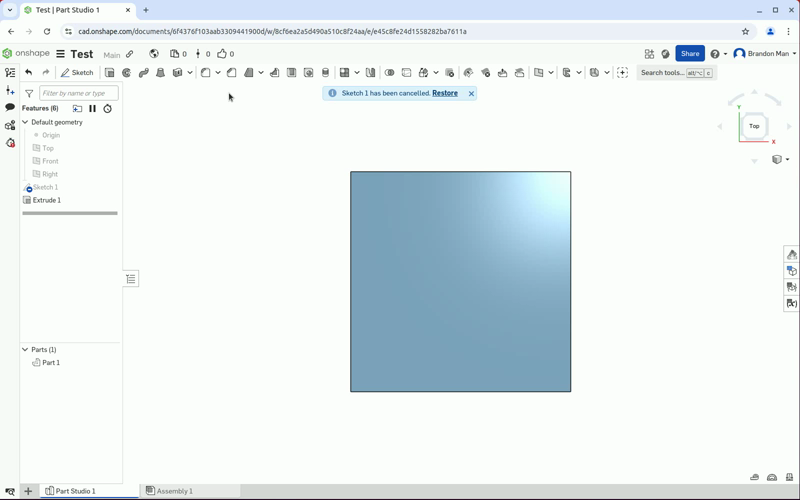
mouse_move(541, 75)
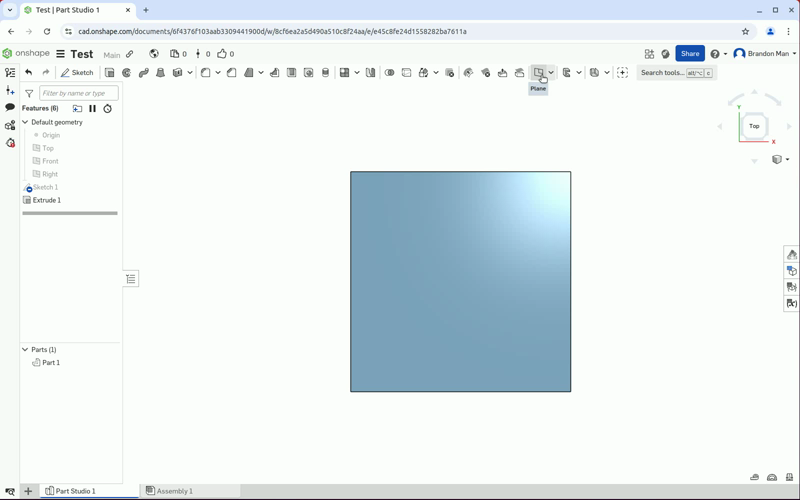
click(541, 75)
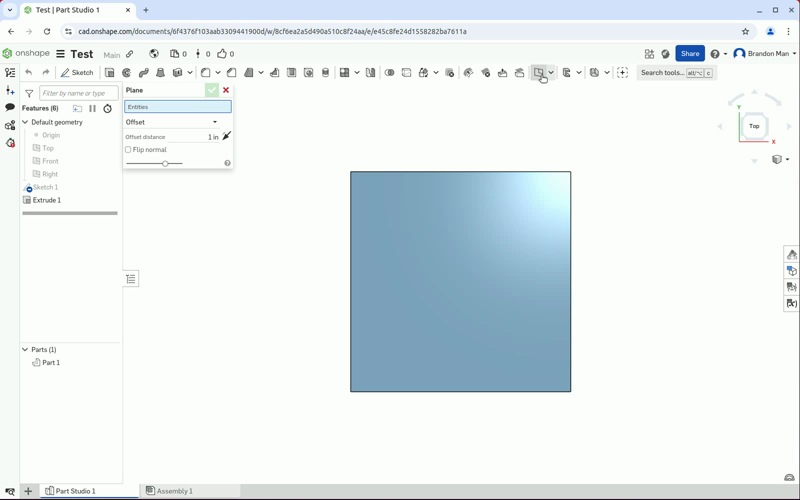
mouse_move(73, 150)
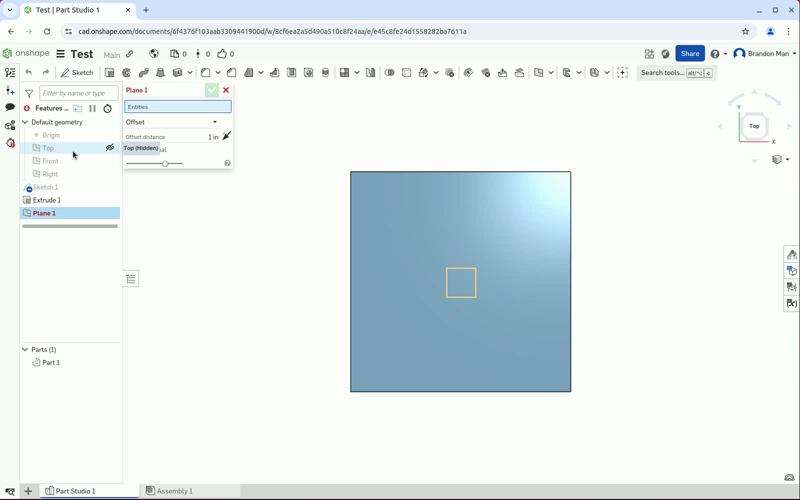
click(73, 150)
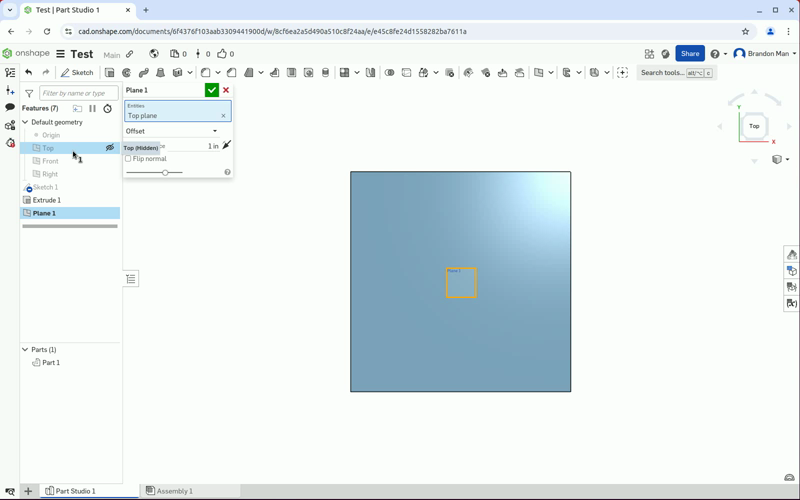
key(tab, 2)
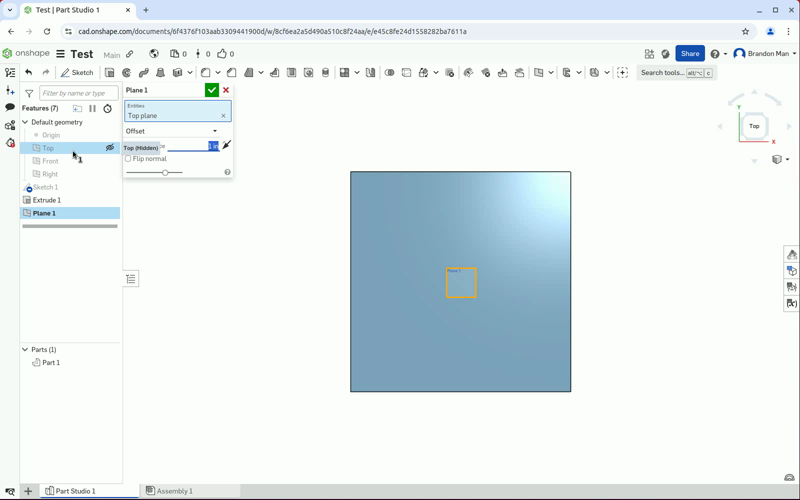
text(0.493)
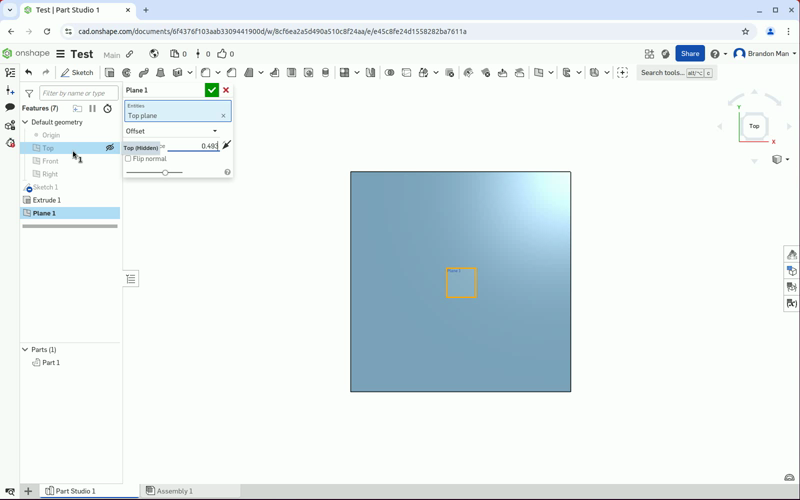
key(enter, 2)
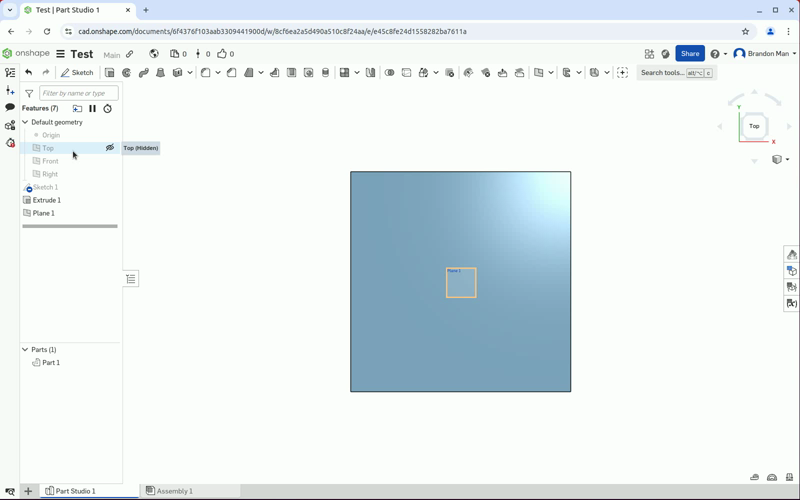
key(shift+s)
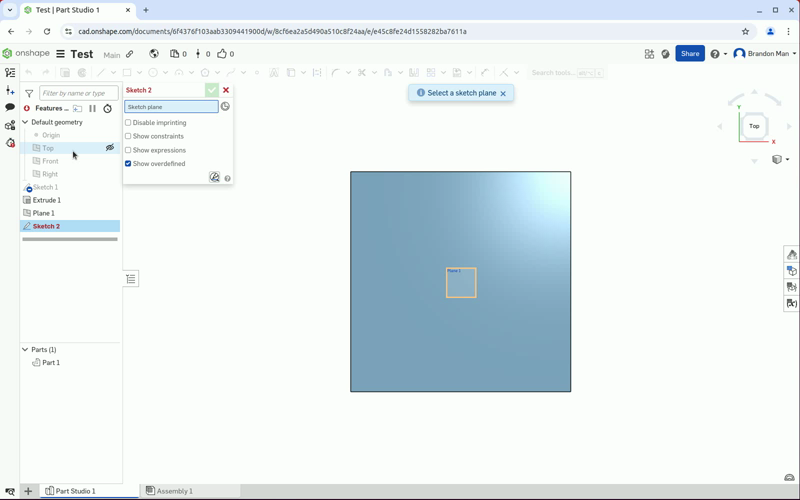
mouse_move(73, 215)
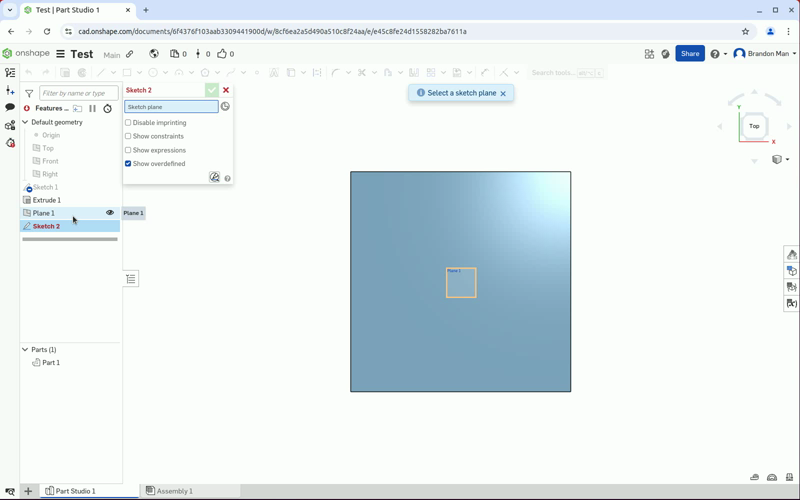
click(73, 215)
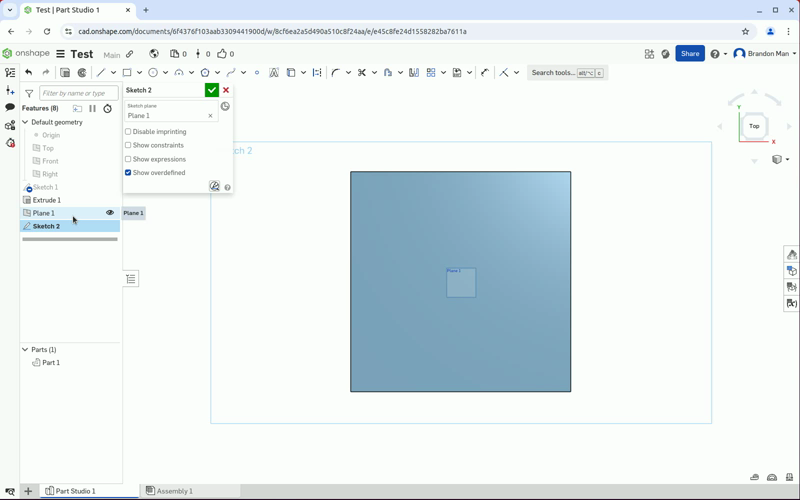
mouse_move(73, 352)
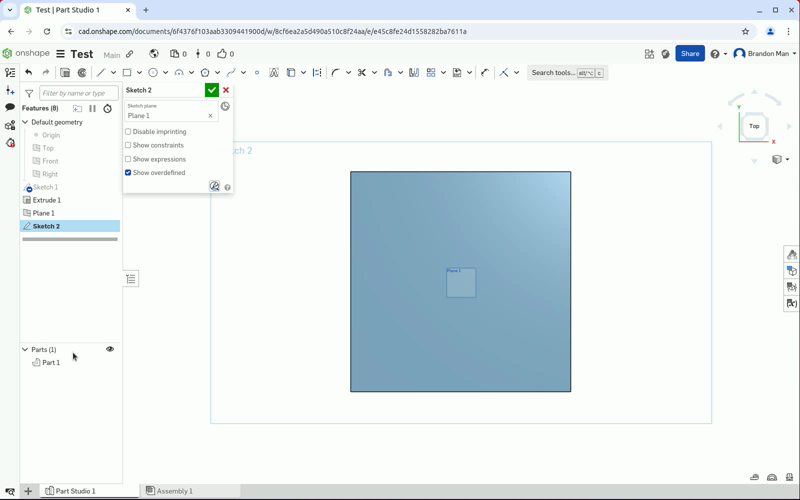
key(y)
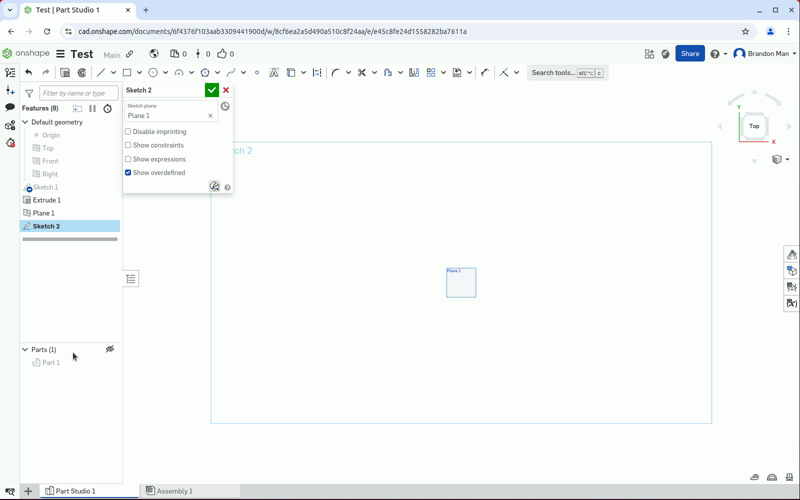
key(l)
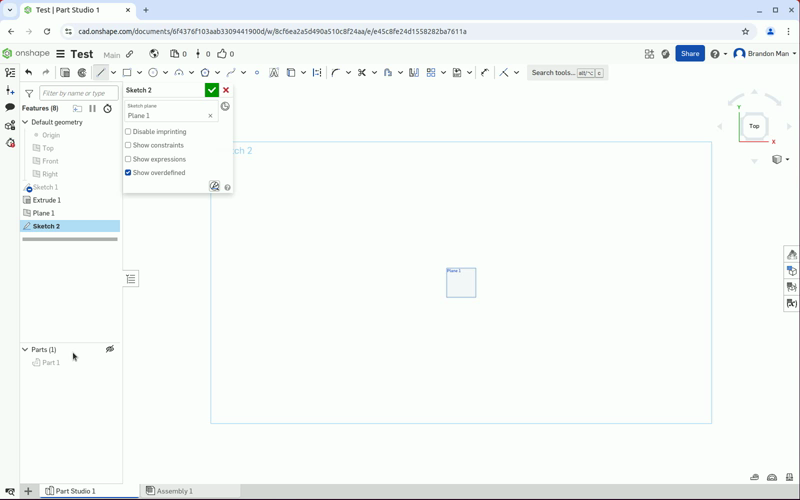
key_down(shift)
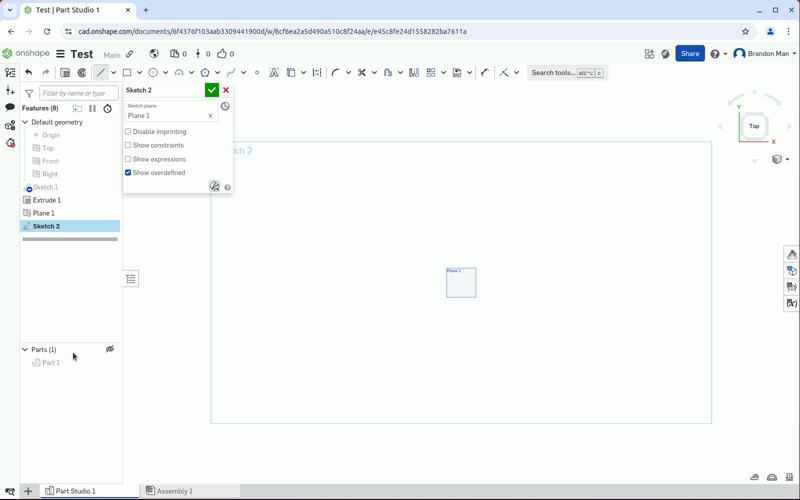
mouse_move(351, 391)
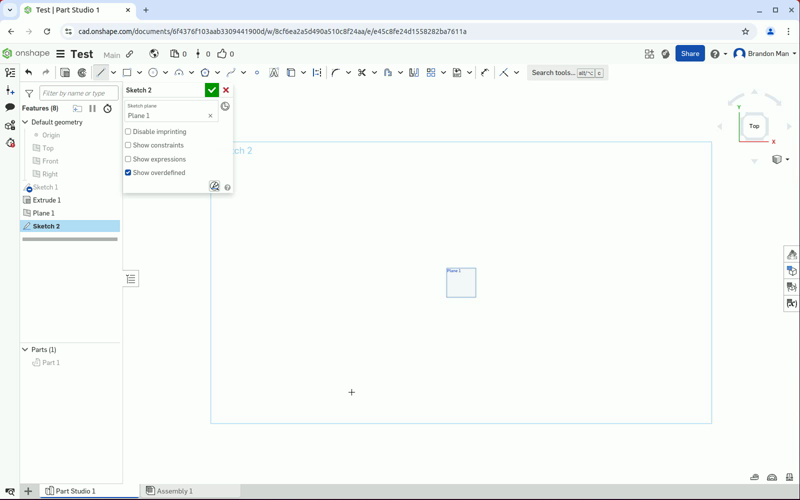
click(351, 391)
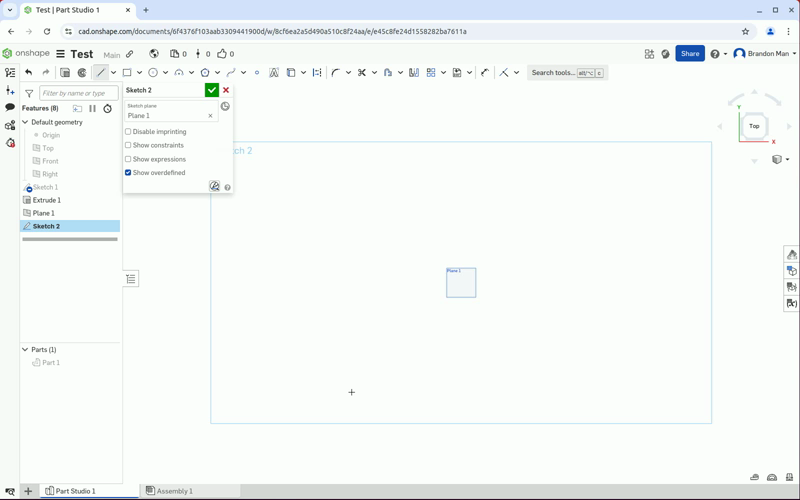
key_up(shift)
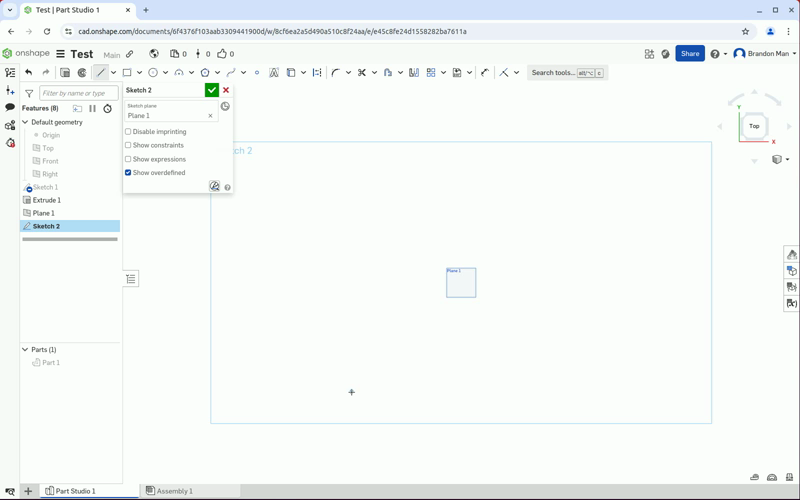
key_down(shift)
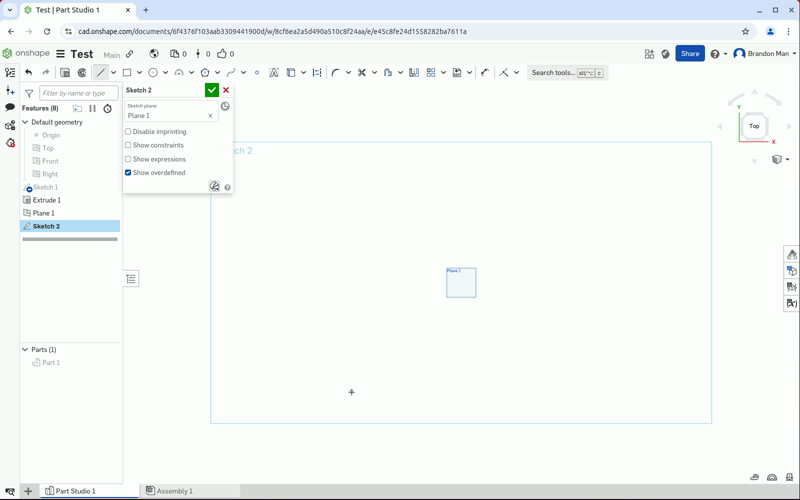
mouse_move(567, 391)
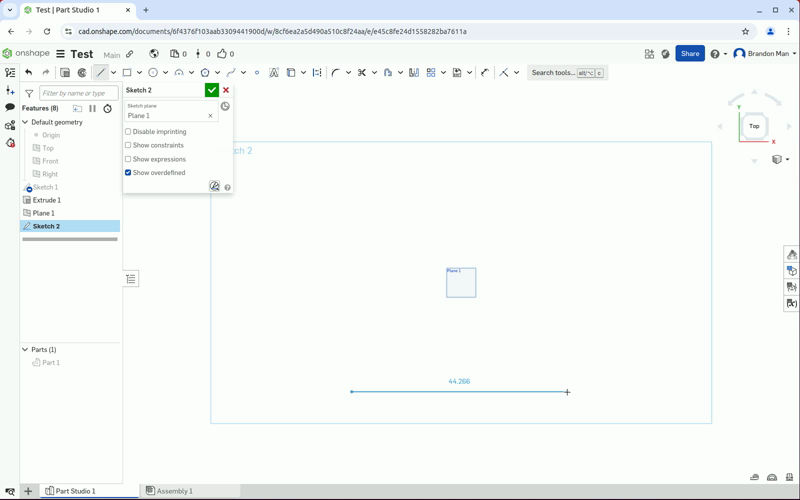
click(567, 391)
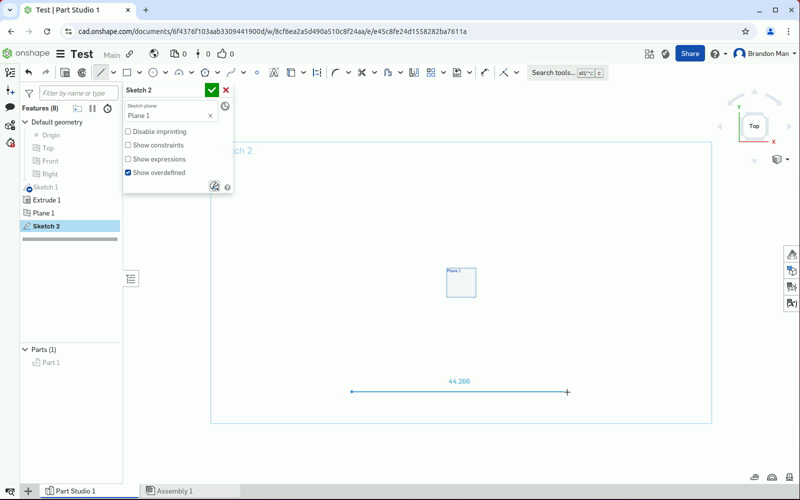
key_up(shift)
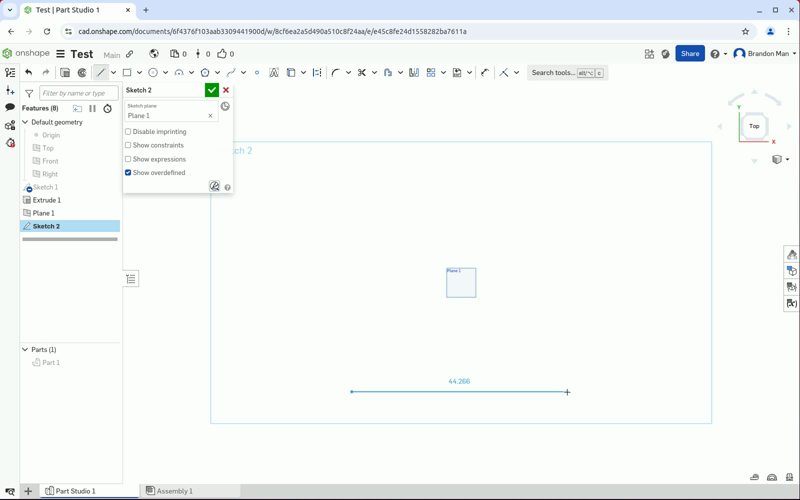
key_down(shift)
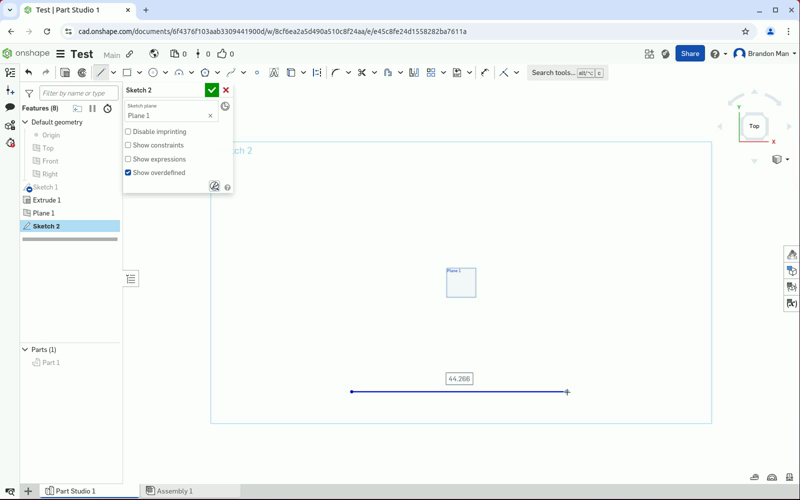
mouse_move(567, 171)
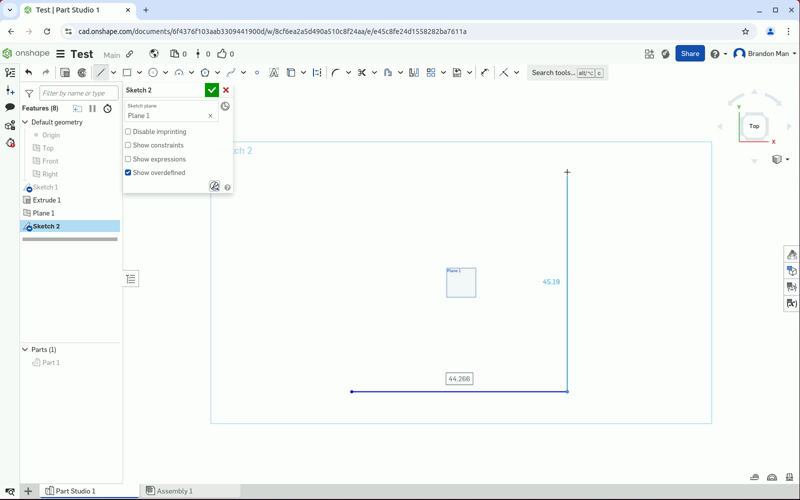
click(567, 171)
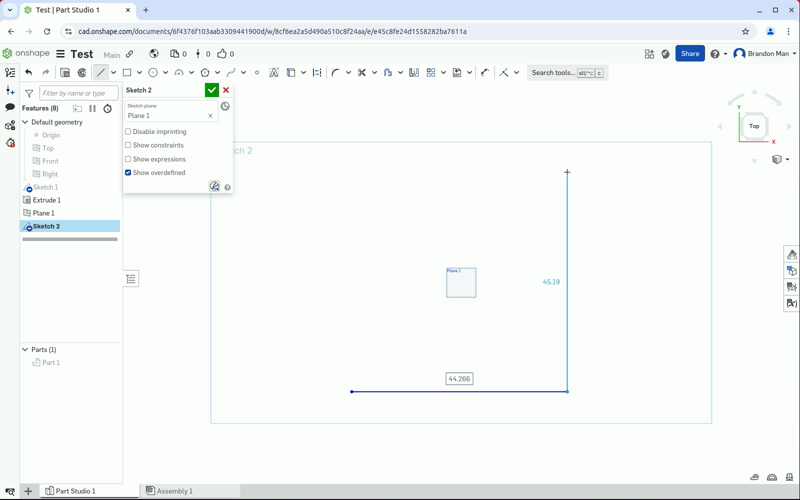
key_up(shift)
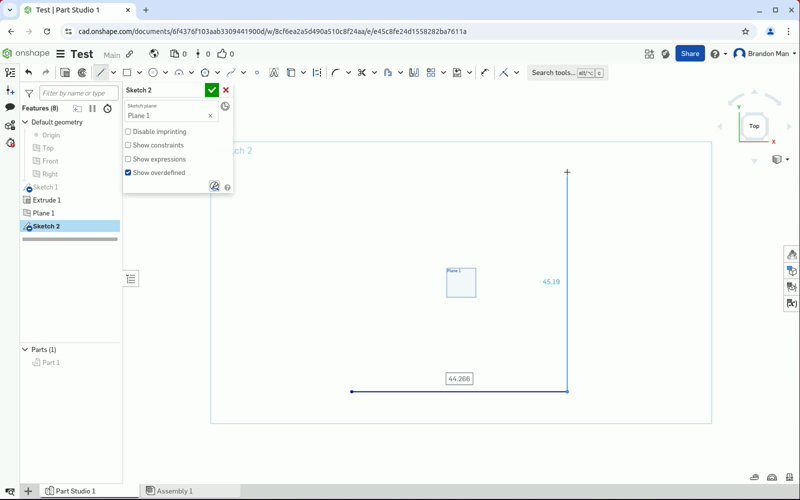
key_down(shift)
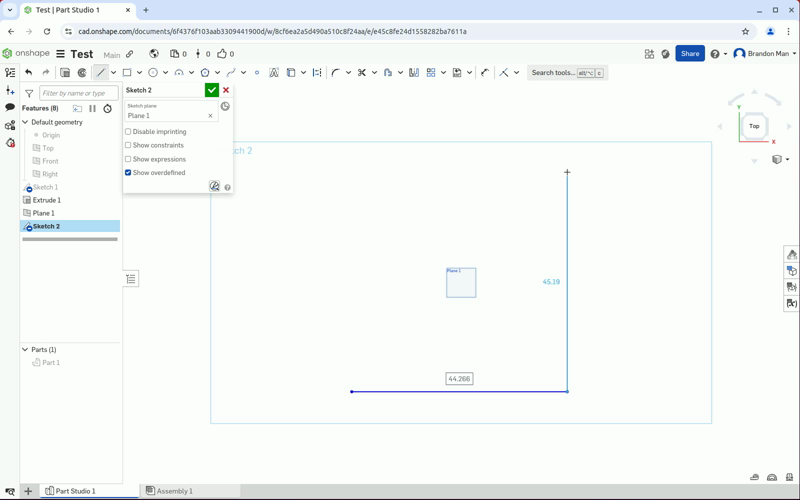
mouse_move(351, 171)
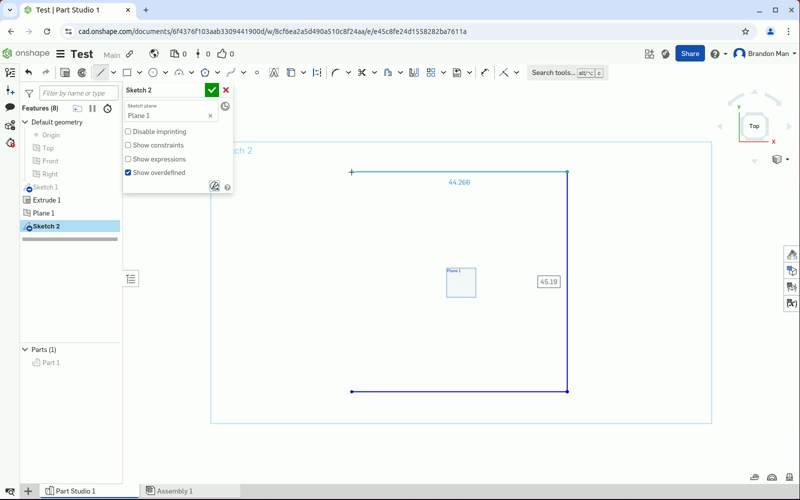
click(351, 171)
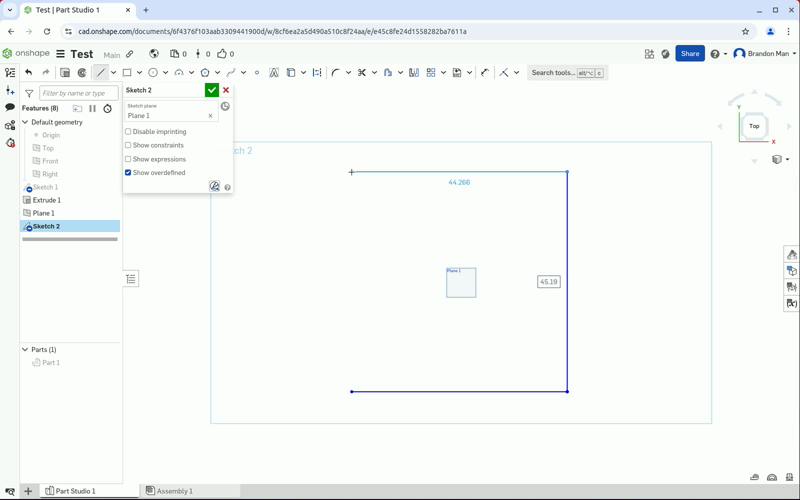
key_up(shift)
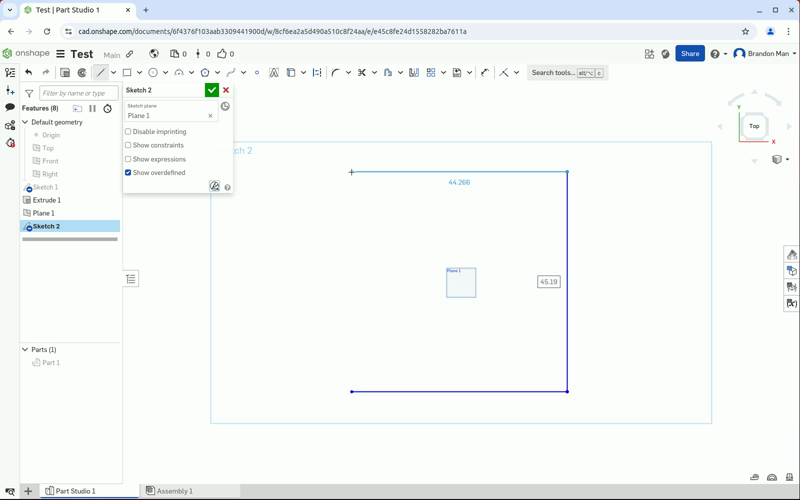
key_down(shift)
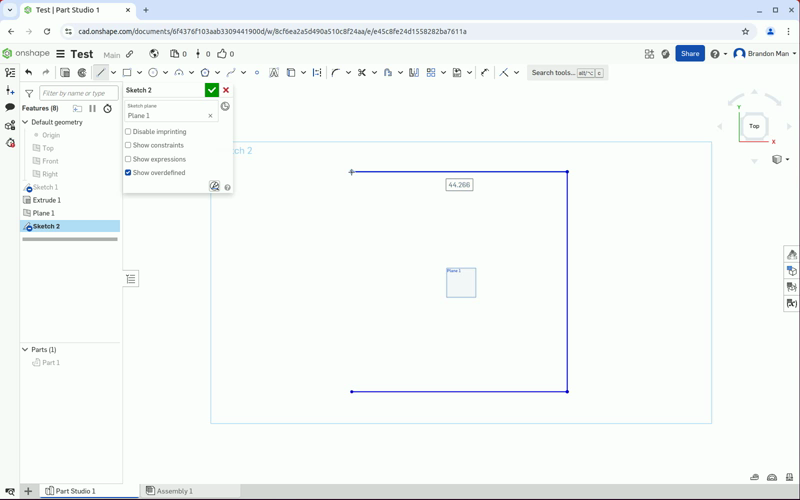
mouse_move(351, 391)
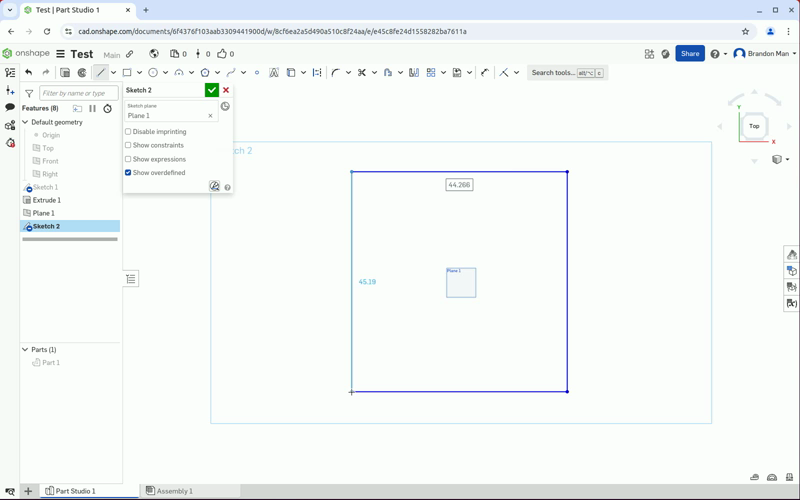
key_up(shift)
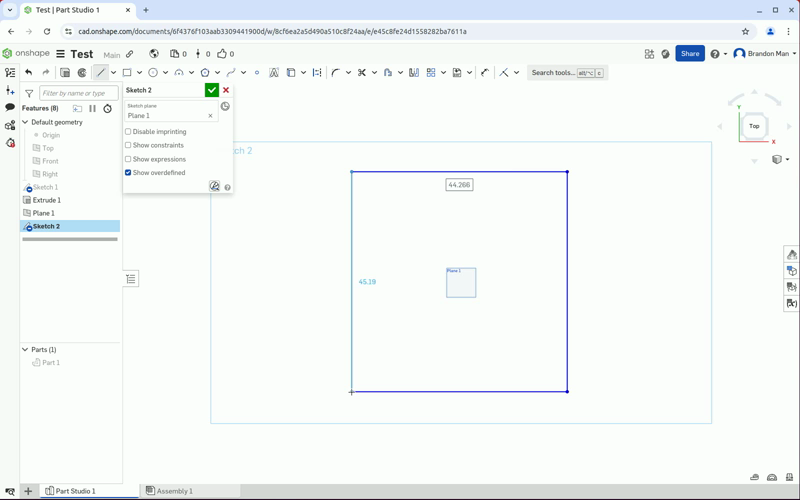
click(351, 391)
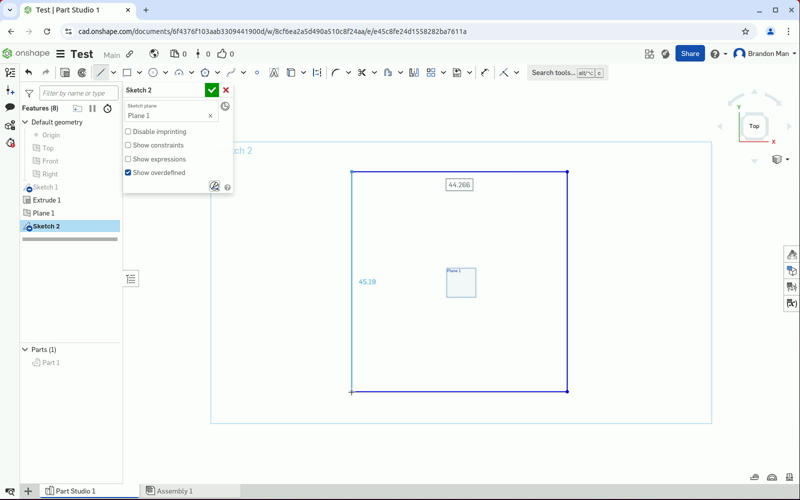
key(esc)
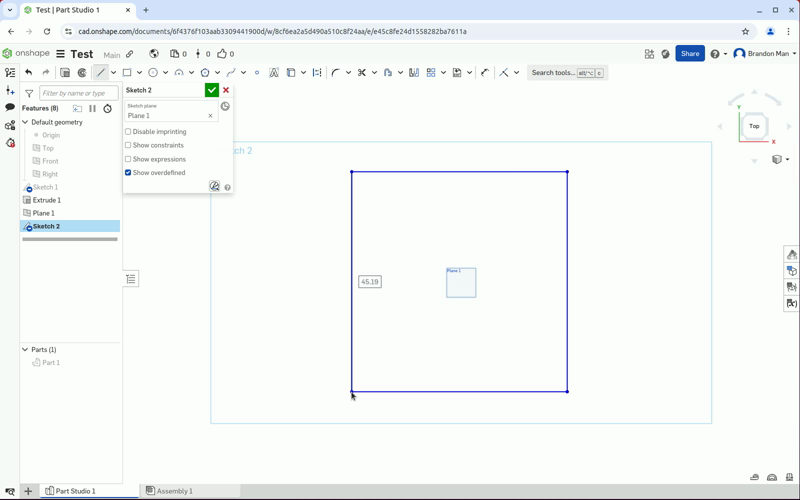
mouse_move(483, 299)
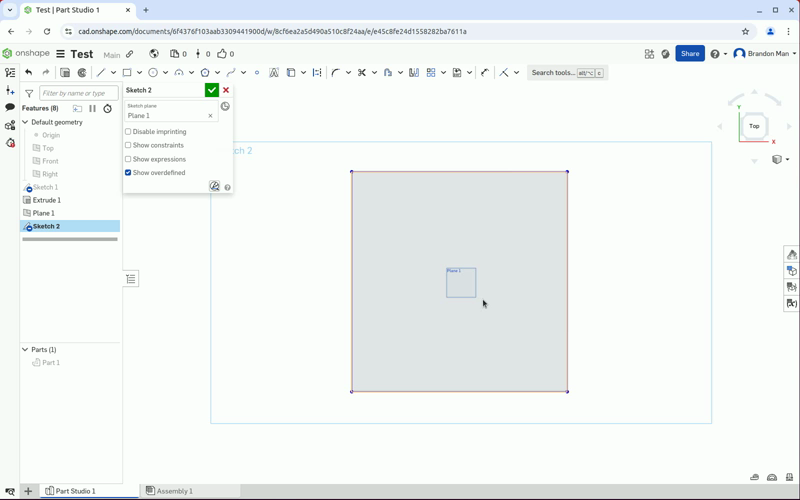
click(483, 299)
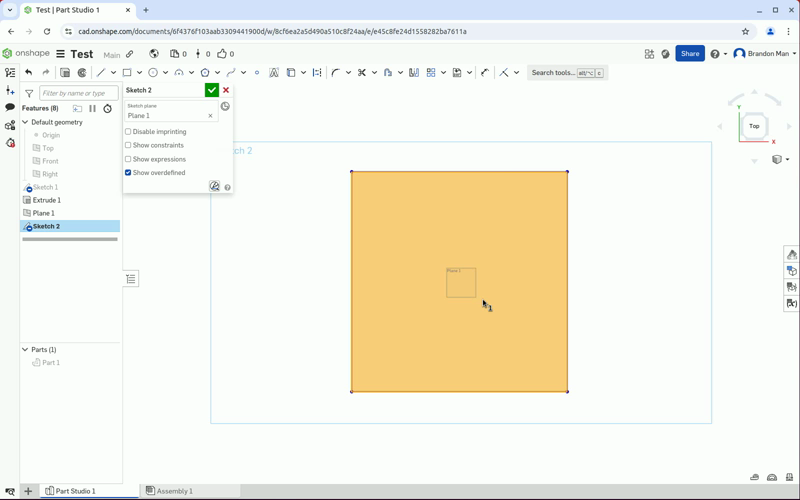
mouse_move(73, 352)
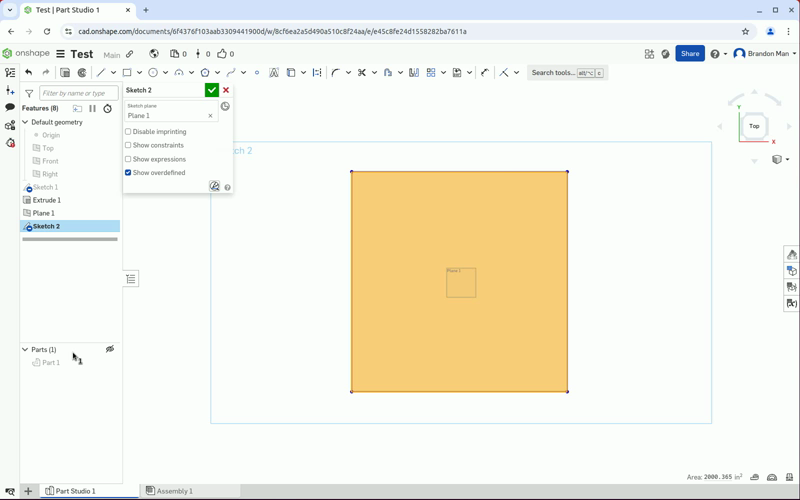
key(shift+y)
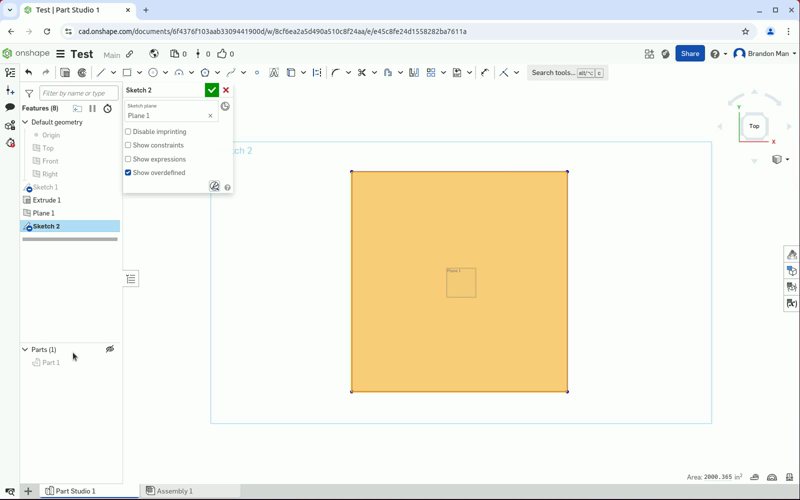
key(shift+e)
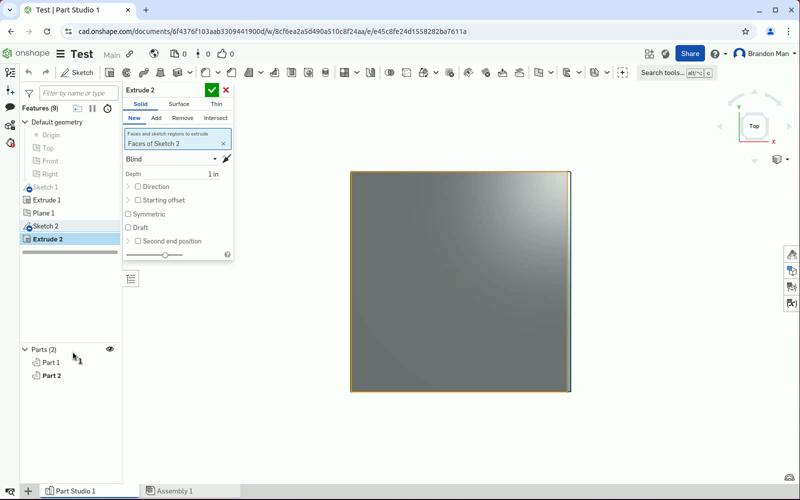
mouse_move(143, 106)
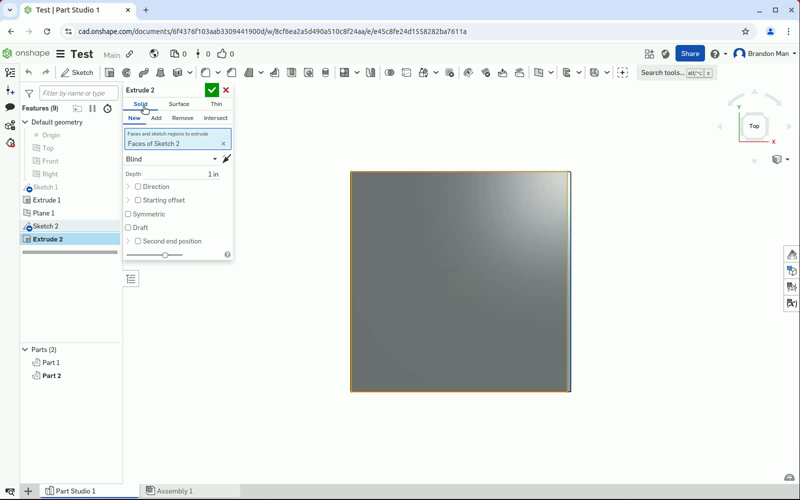
click(143, 106)
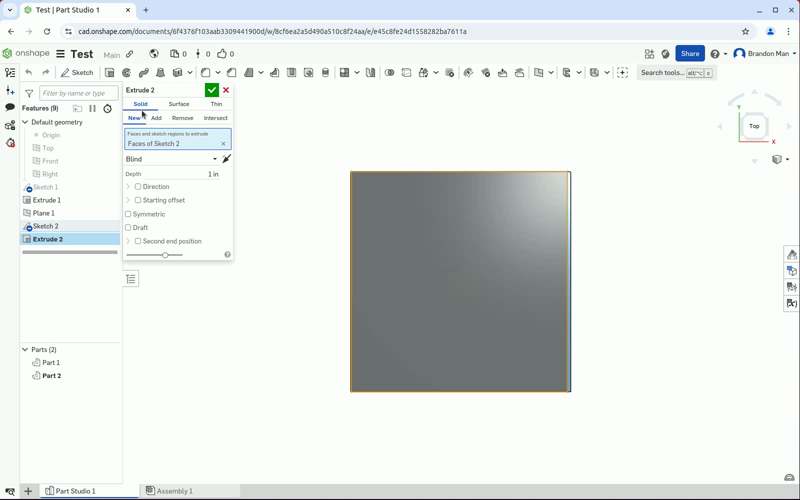
mouse_move(137, 120)
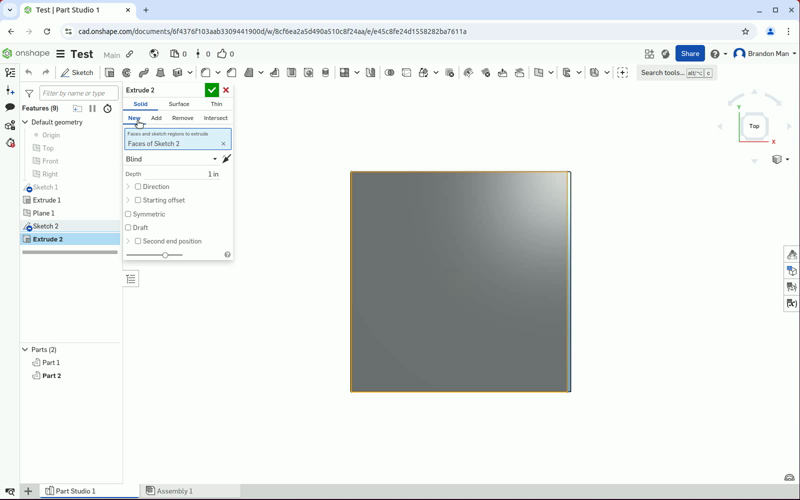
click(137, 120)
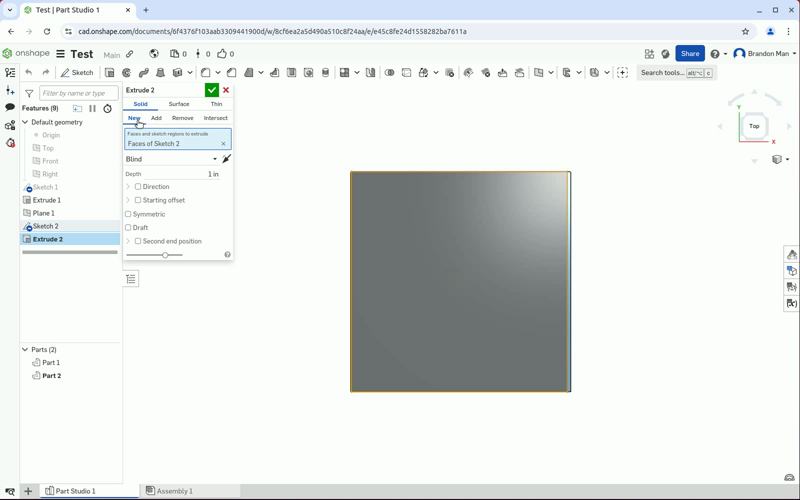
key(tab, 4)
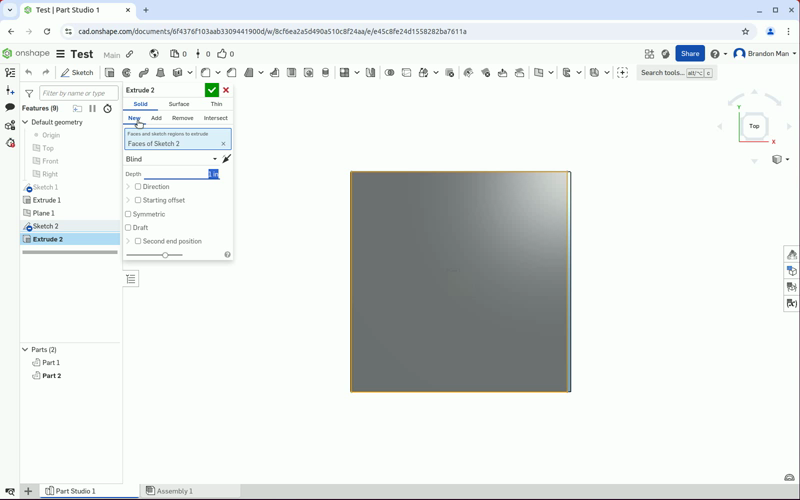
text(0.481)
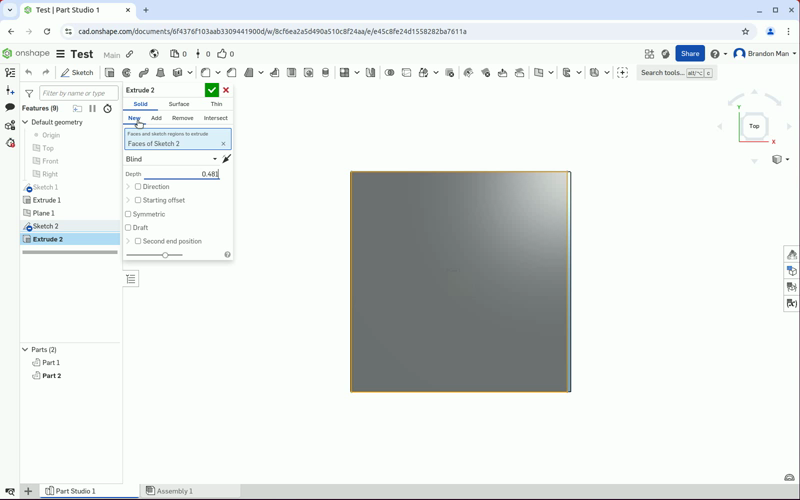
key(enter)
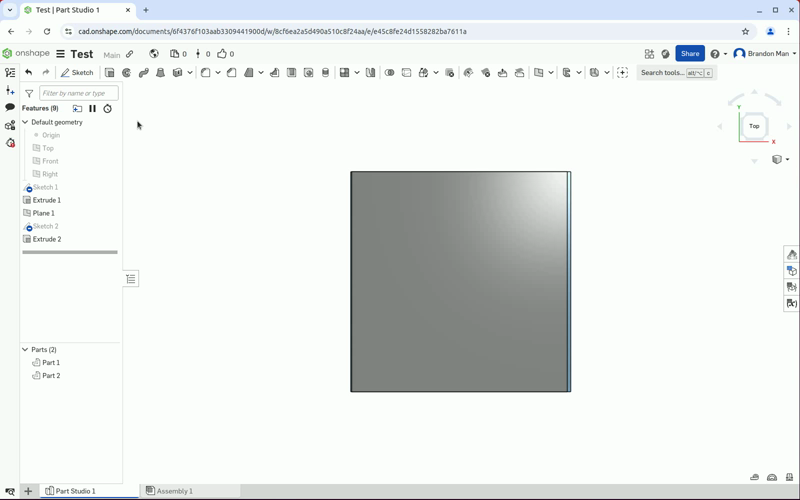
key(shift+h)
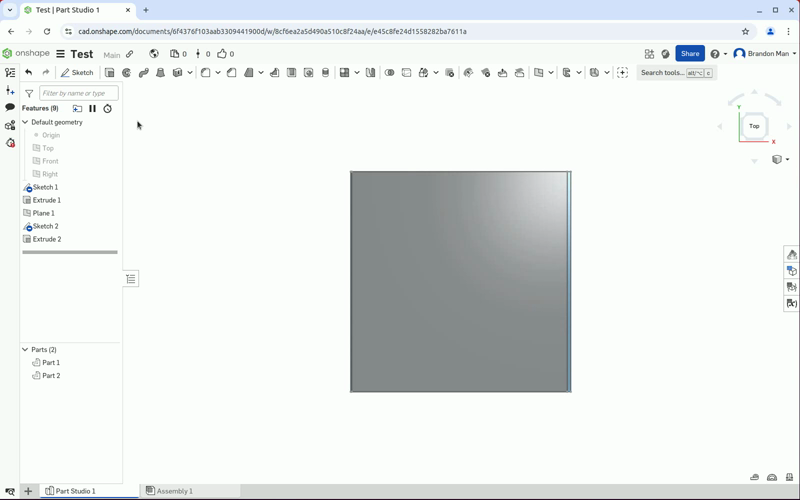
key(shift+h)
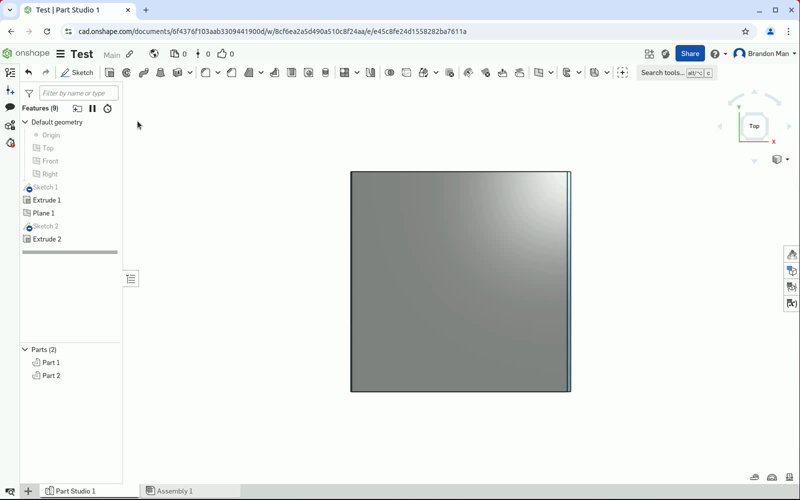
mouse_move(73, 189)
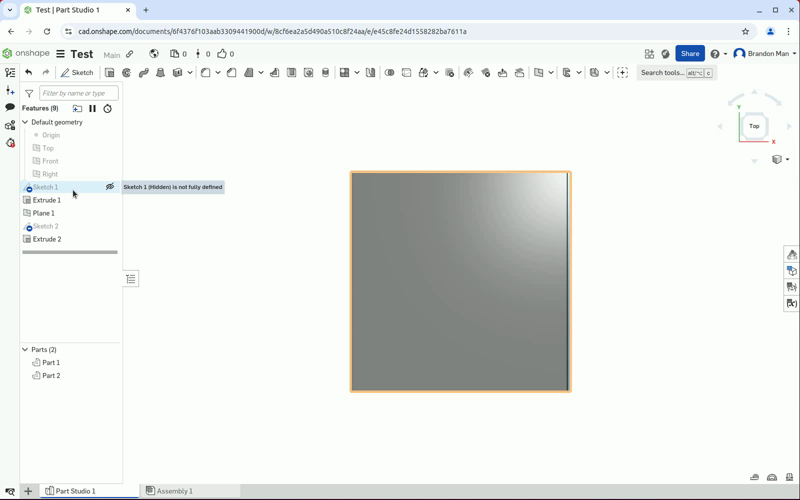
click(73, 189)
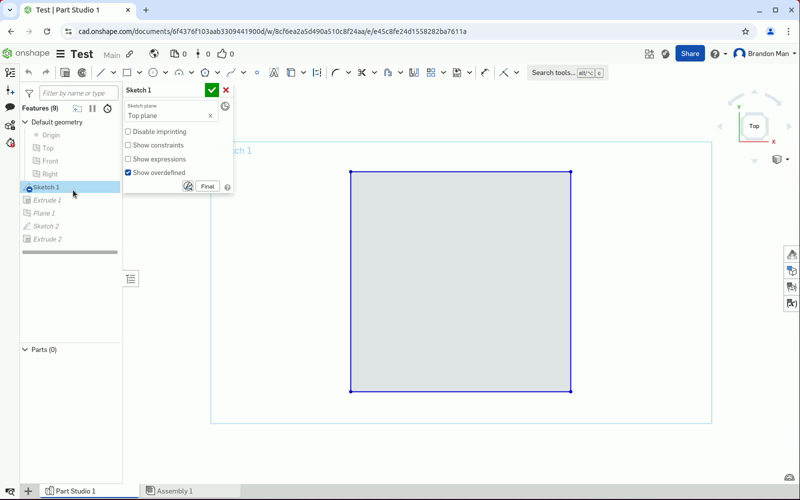
mouse_move(229, 92)
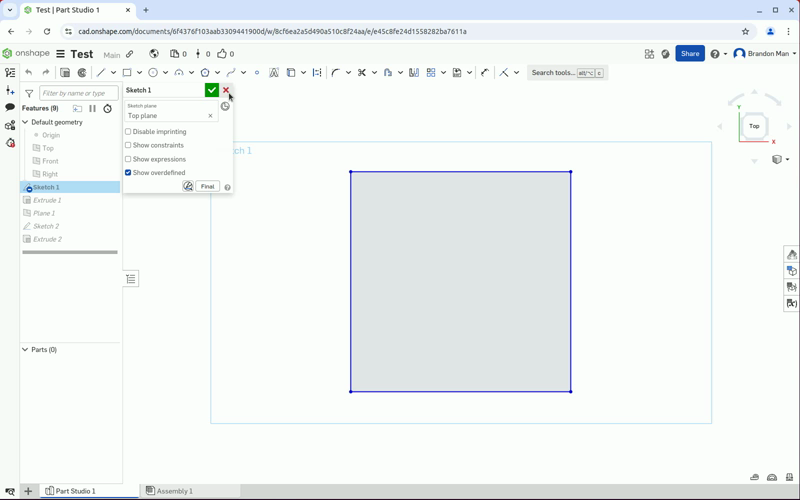
click(229, 92)
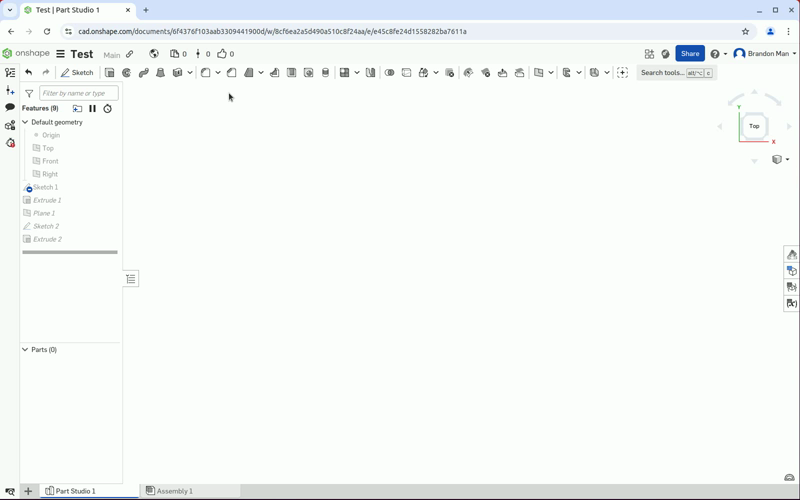
mouse_move(541, 75)
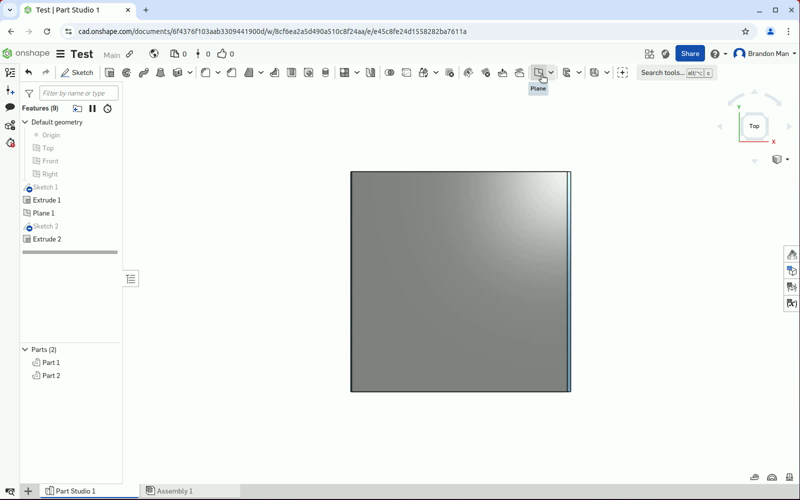
click(541, 75)
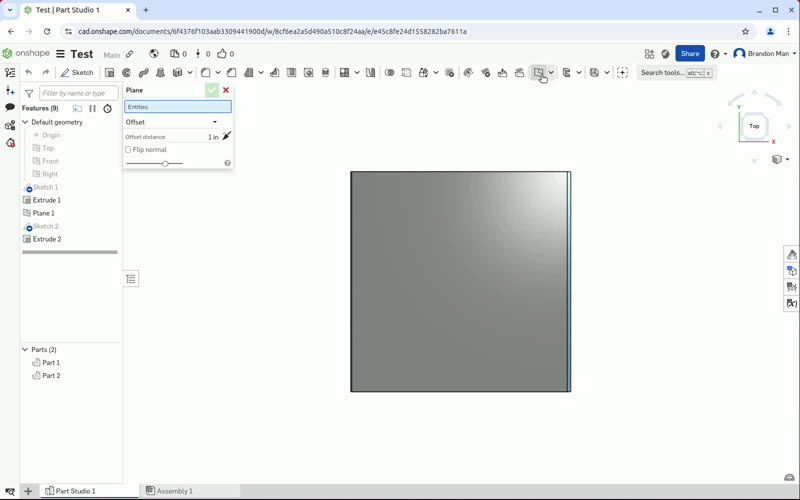
mouse_move(73, 150)
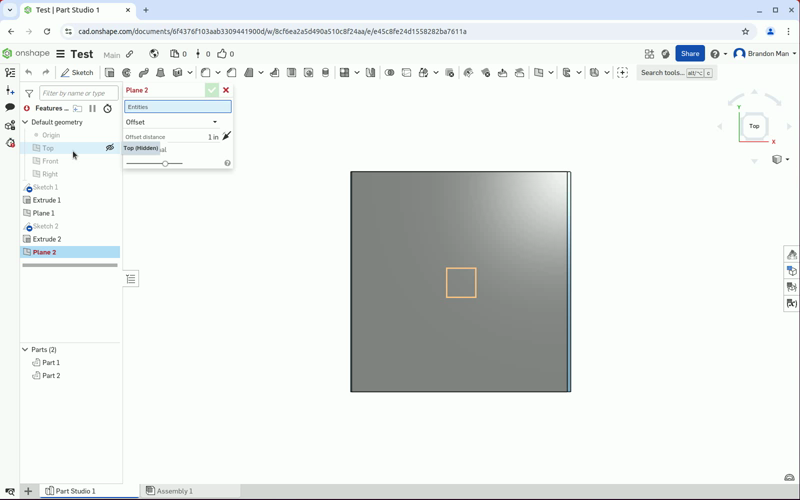
click(73, 150)
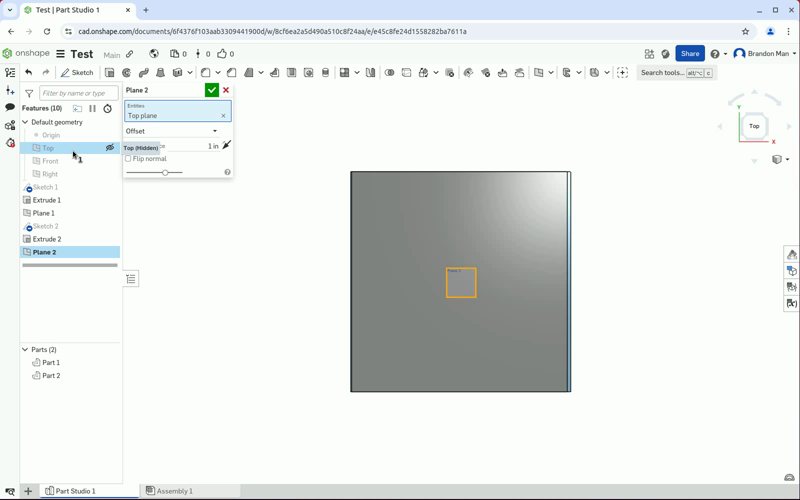
key(tab, 2)
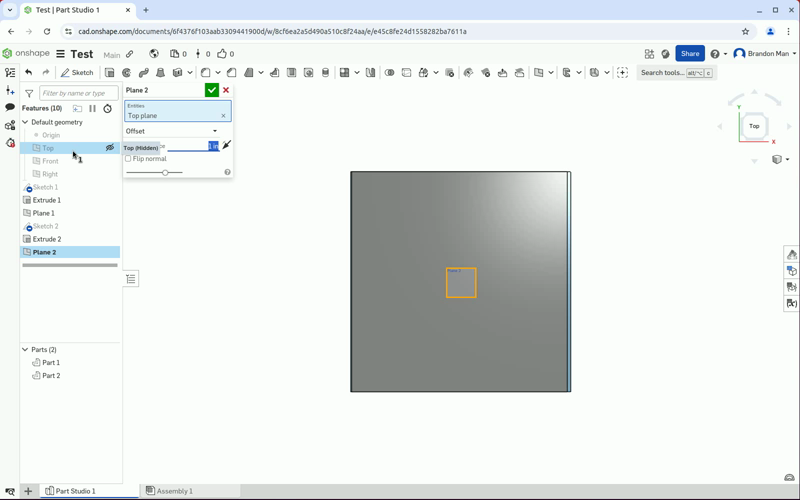
text(0.709)
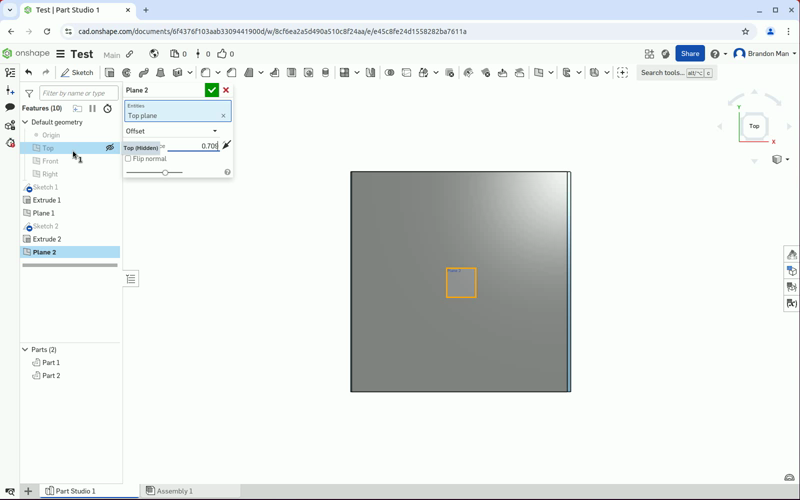
key(enter, 2)
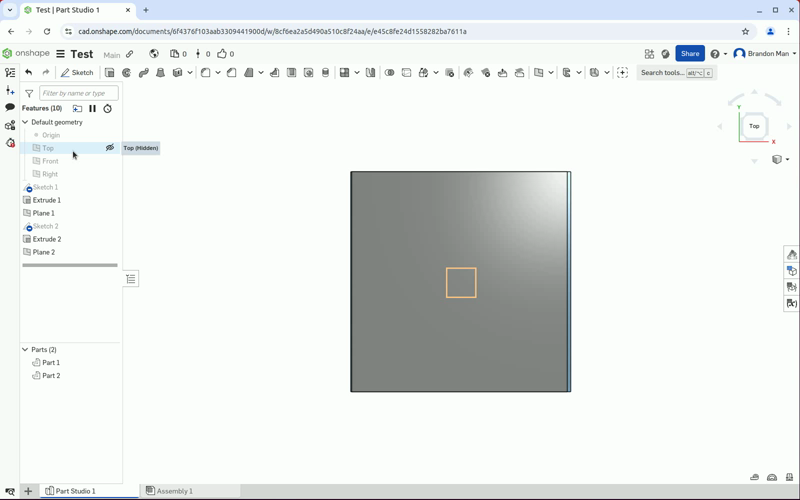
key(shift+s)
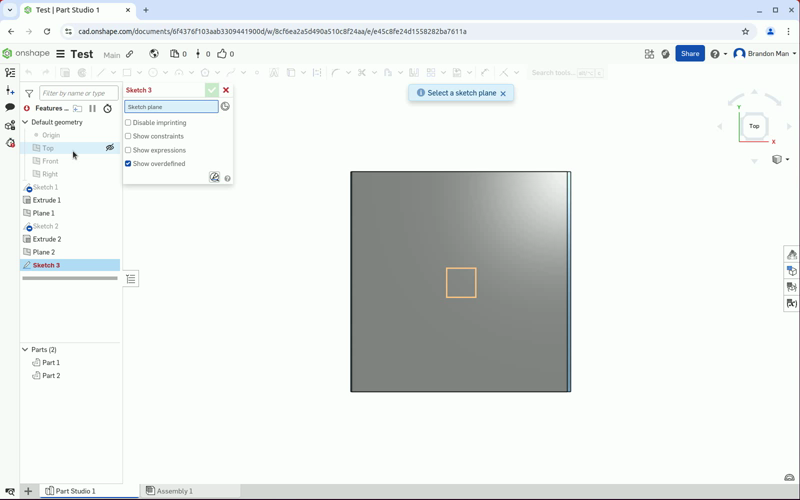
mouse_move(73, 254)
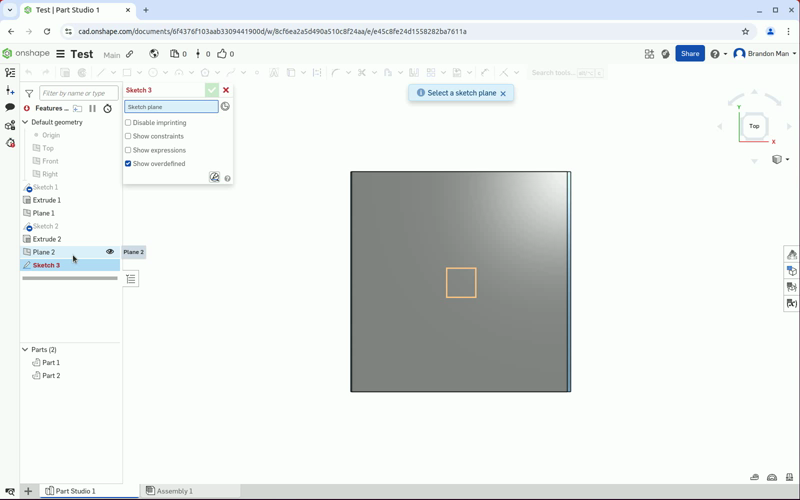
click(73, 254)
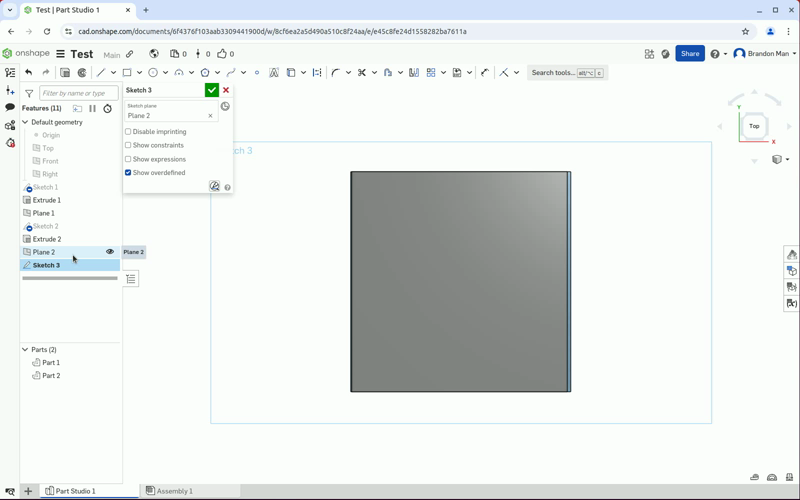
mouse_move(73, 352)
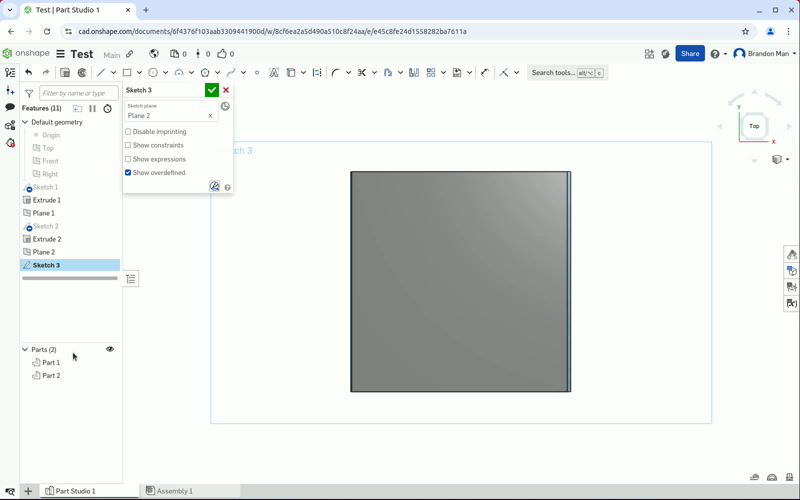
key(y)
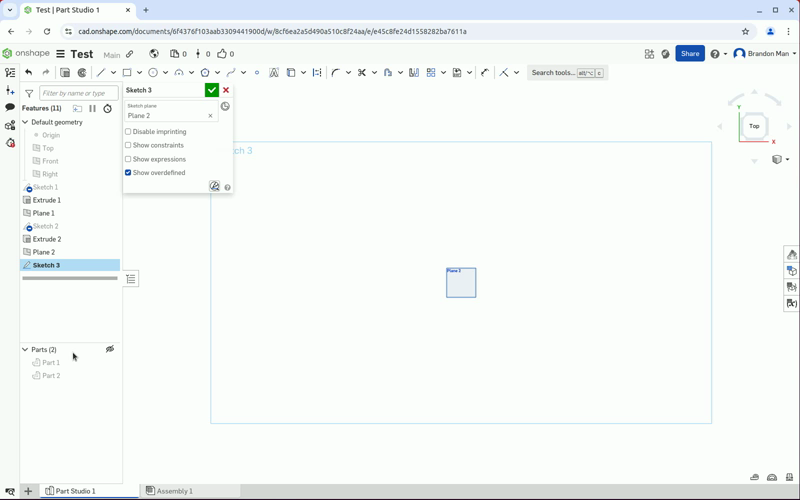
key(l)
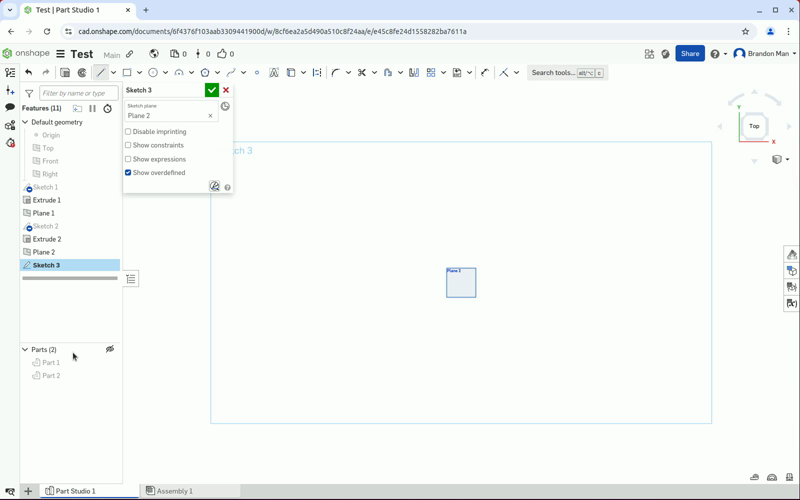
key_down(shift)
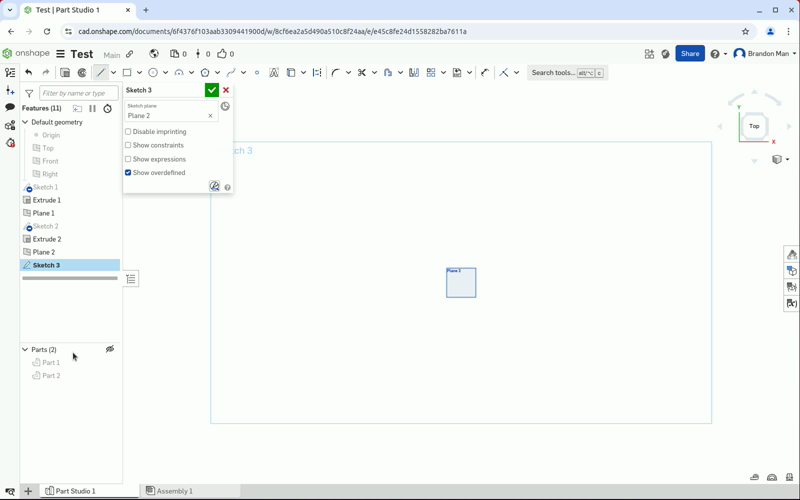
mouse_move(374, 367)
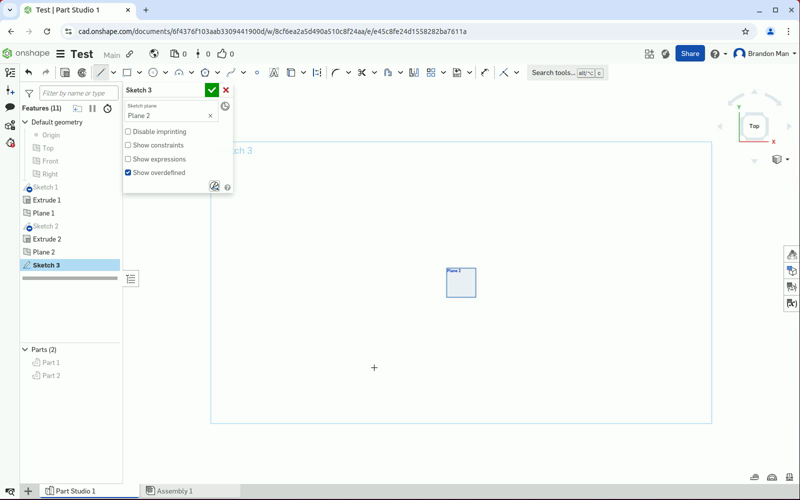
click(374, 367)
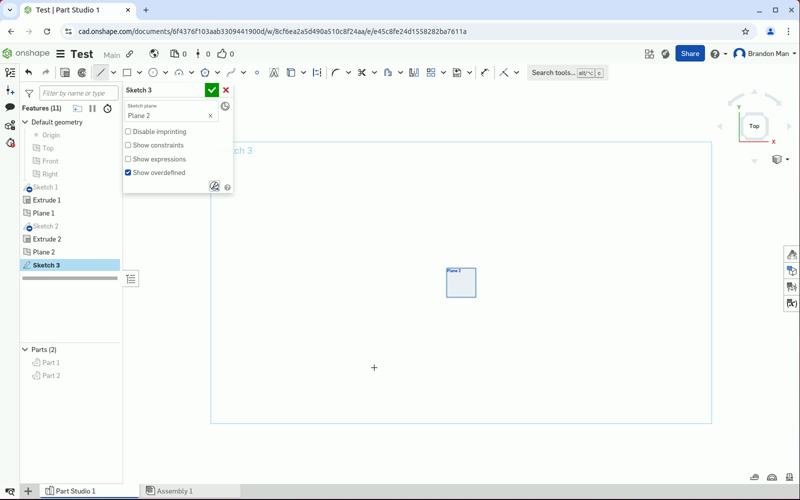
key_up(shift)
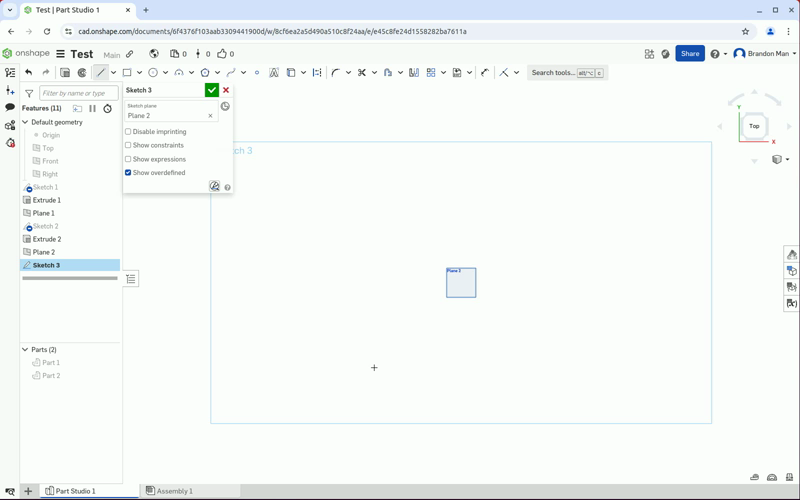
key_down(shift)
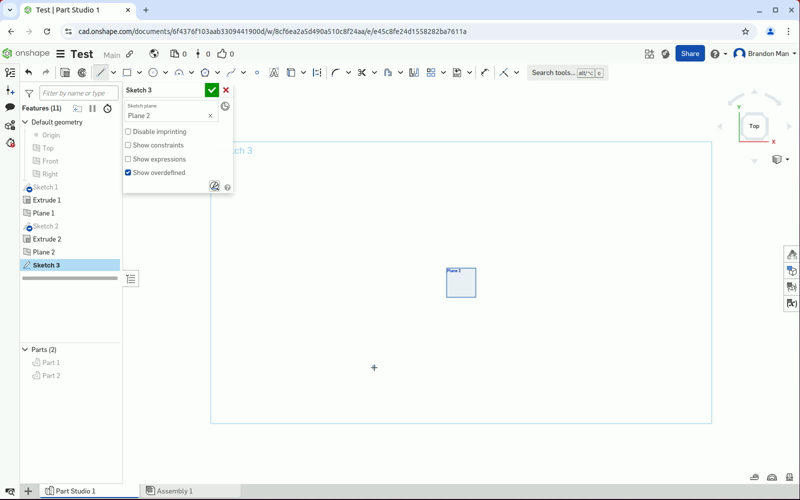
mouse_move(545, 367)
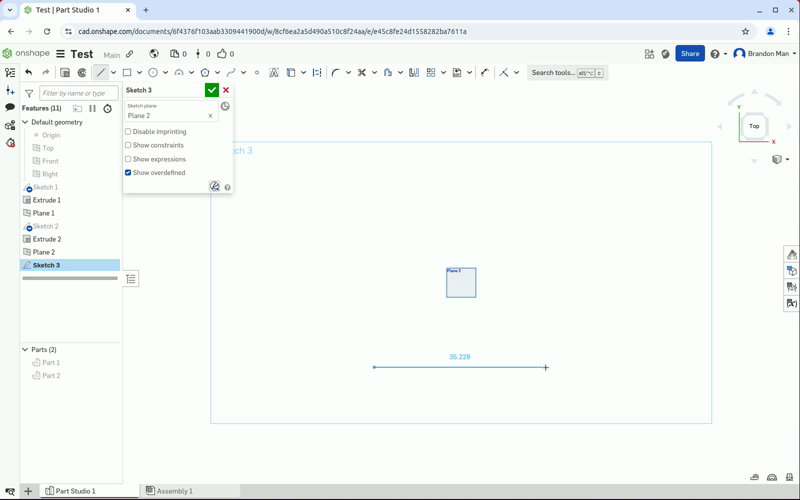
click(545, 367)
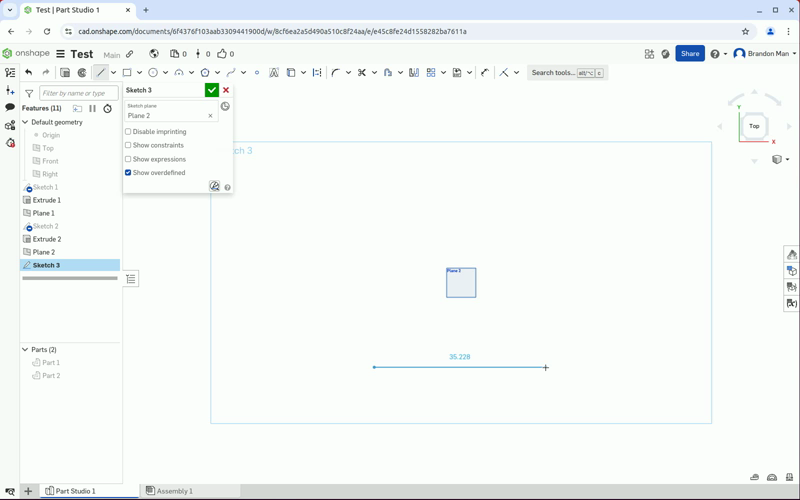
key_up(shift)
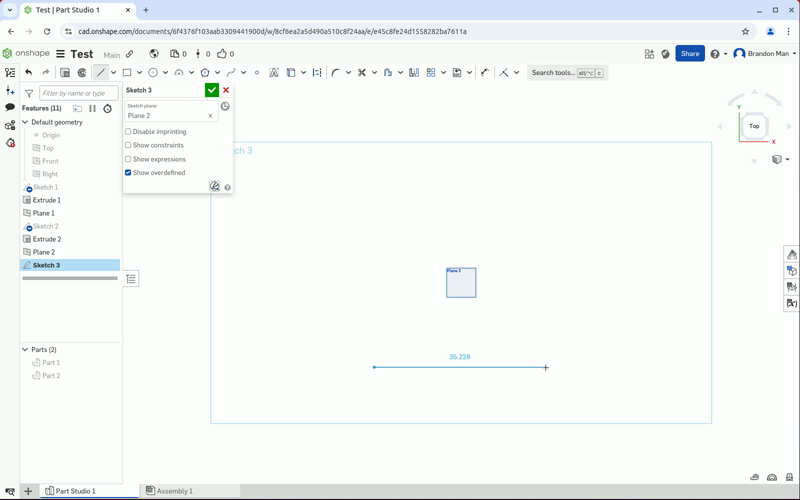
key_down(shift)
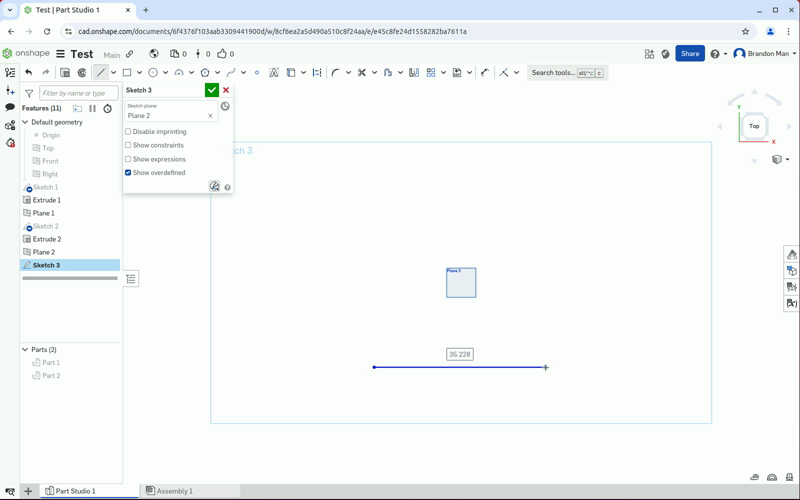
mouse_move(545, 195)
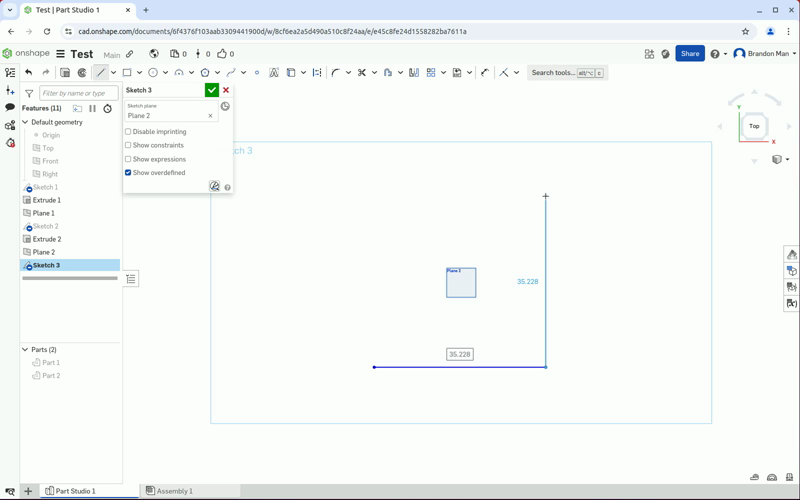
click(545, 195)
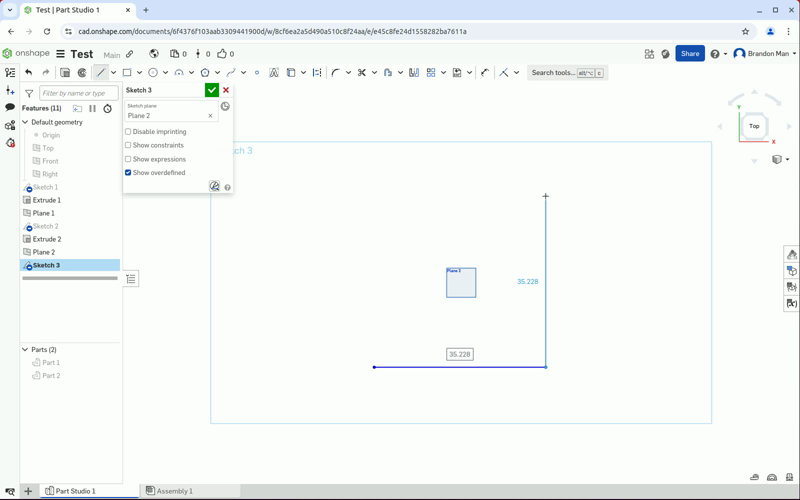
key_up(shift)
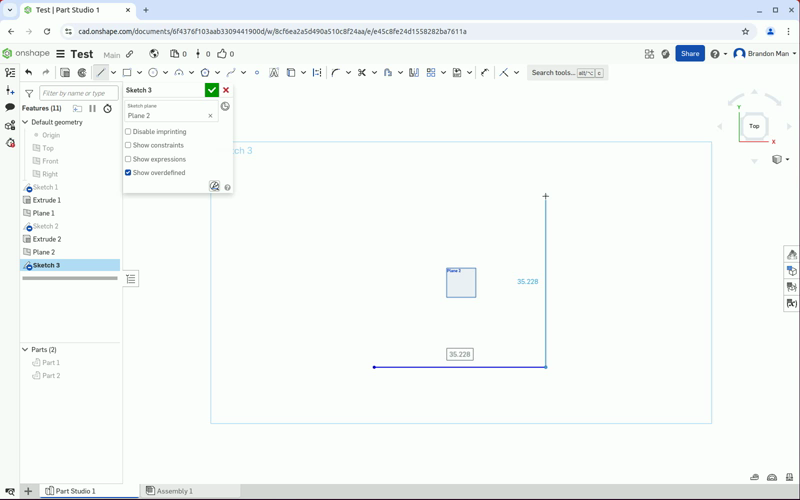
key_down(shift)
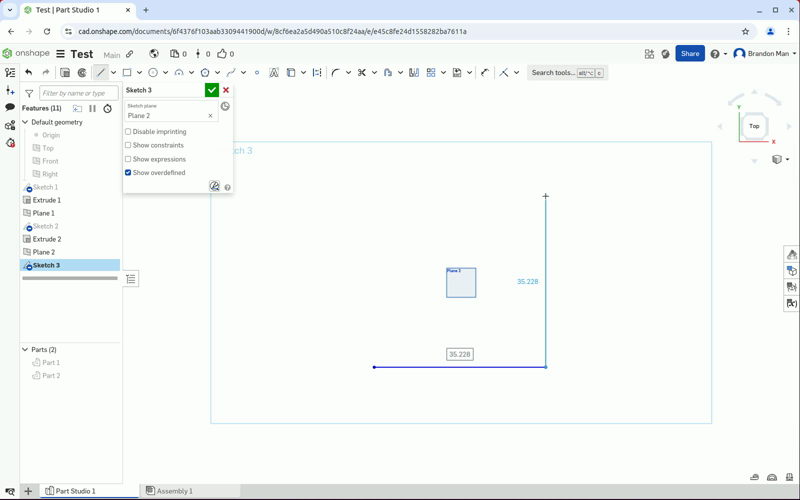
mouse_move(374, 195)
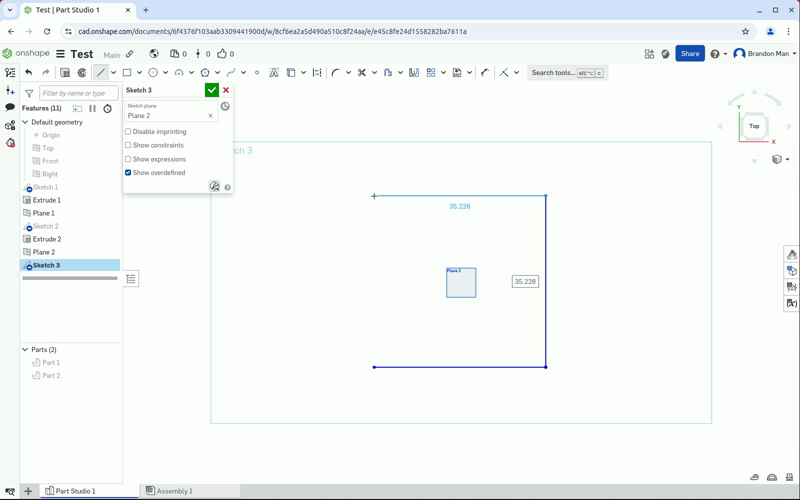
click(374, 195)
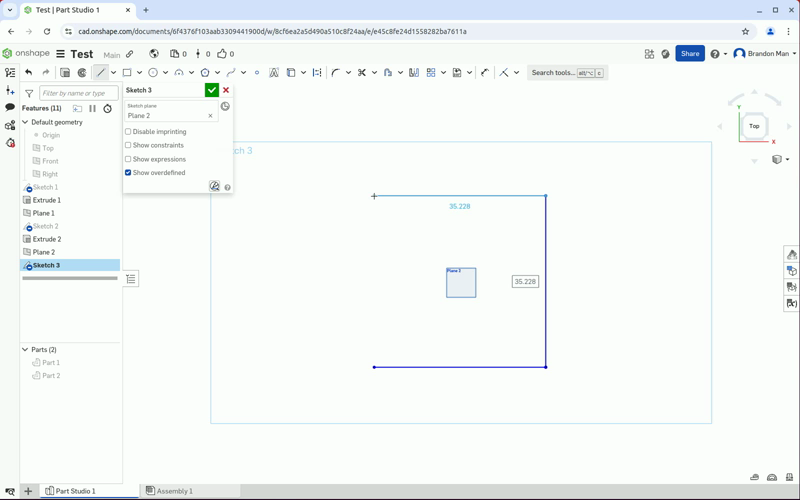
key_up(shift)
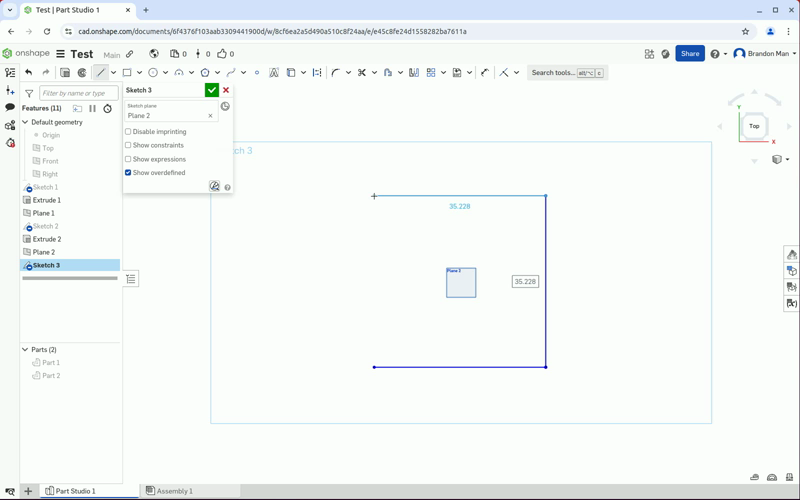
key_down(shift)
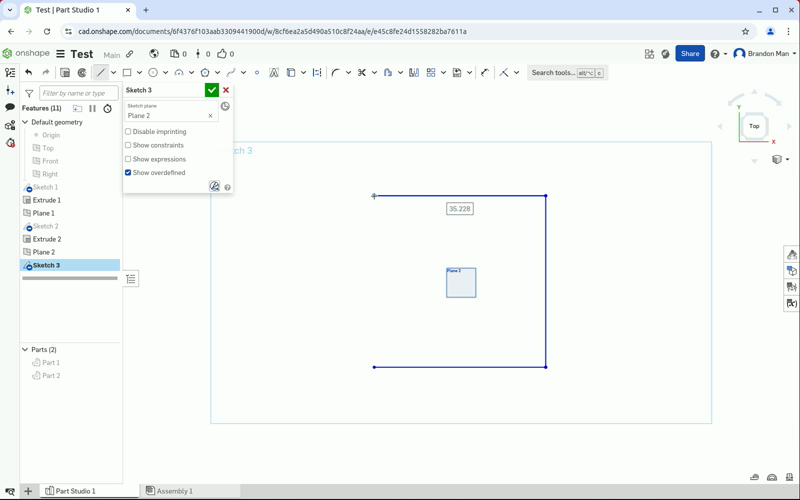
mouse_move(374, 367)
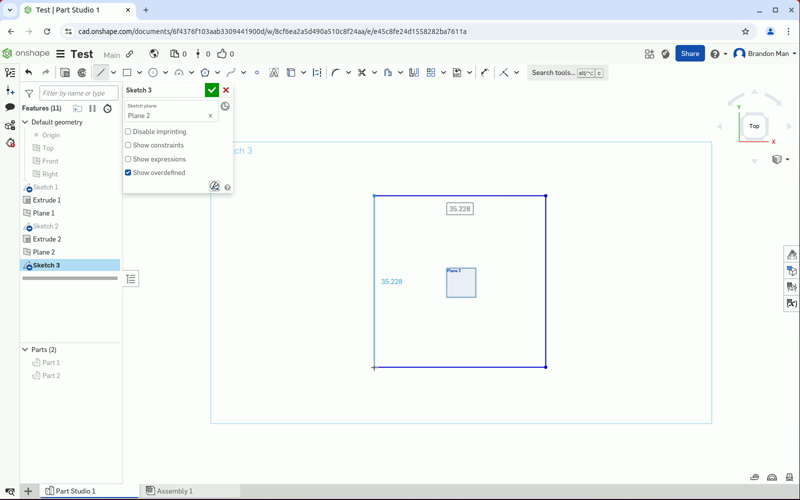
key_up(shift)
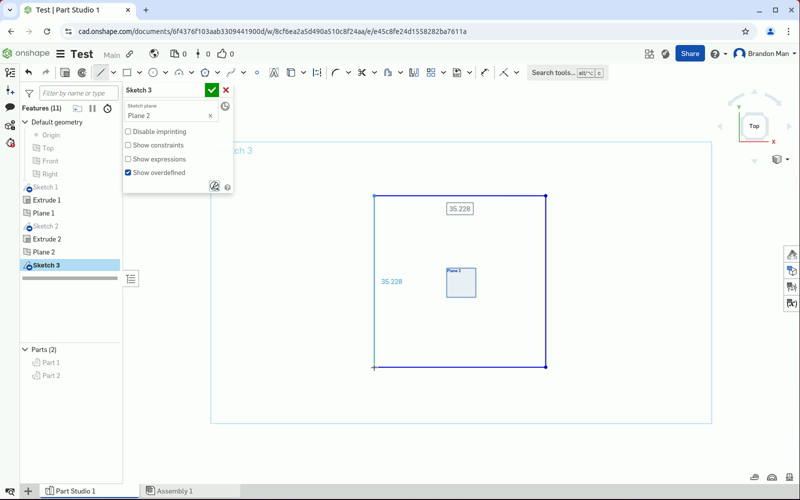
click(374, 367)
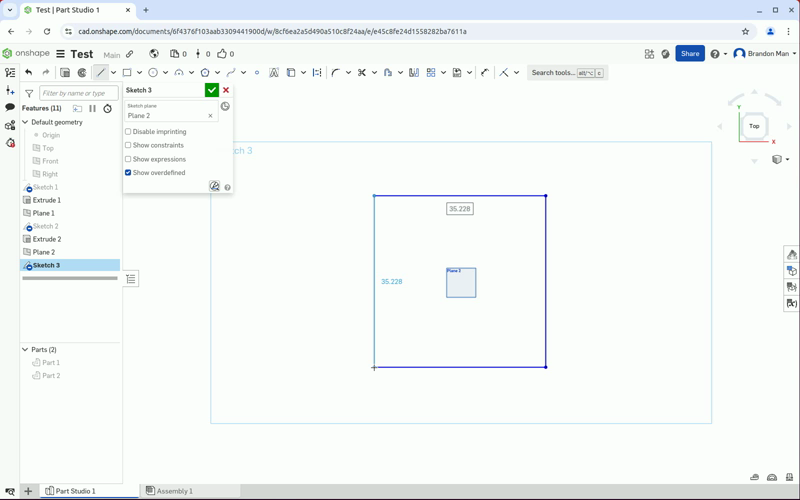
key(esc)
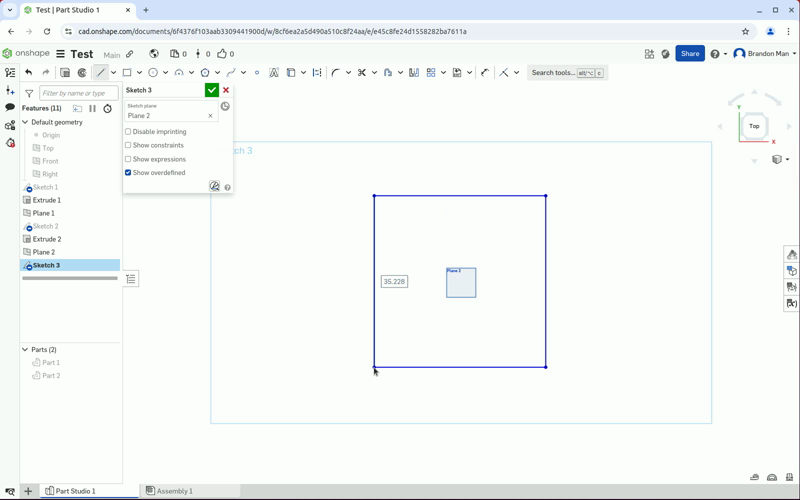
mouse_move(479, 288)
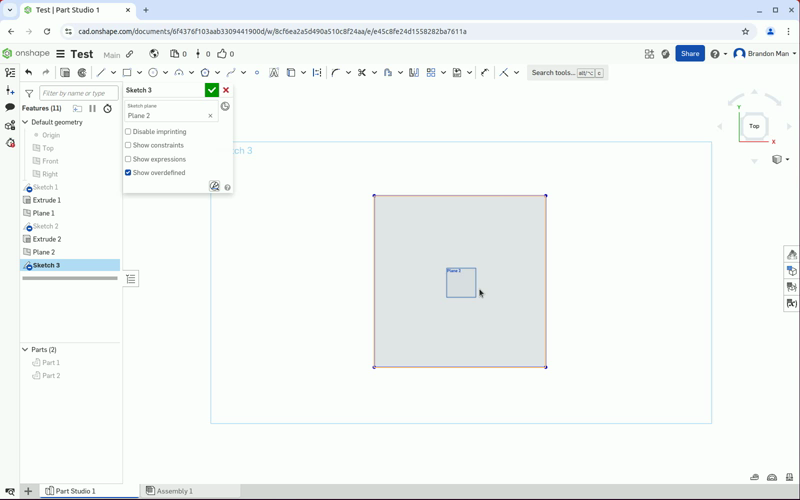
click(479, 288)
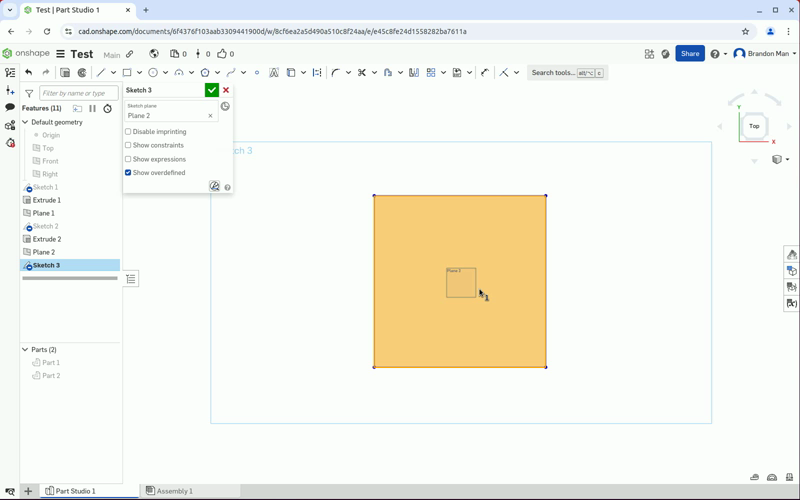
mouse_move(73, 352)
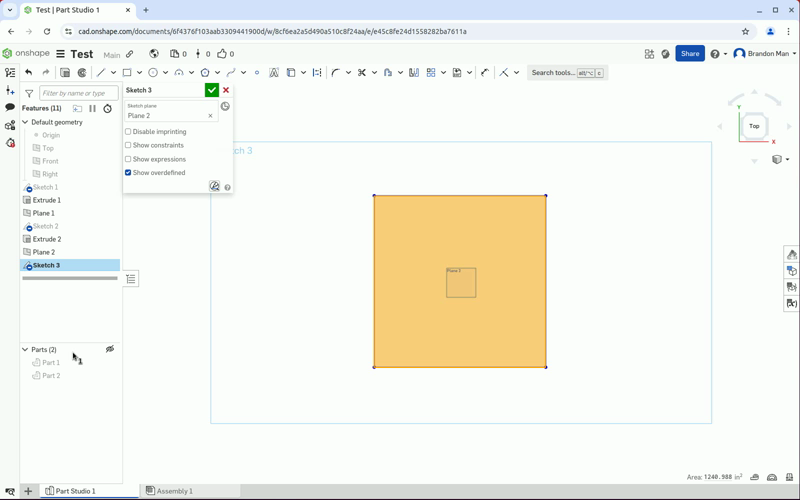
key(shift+y)
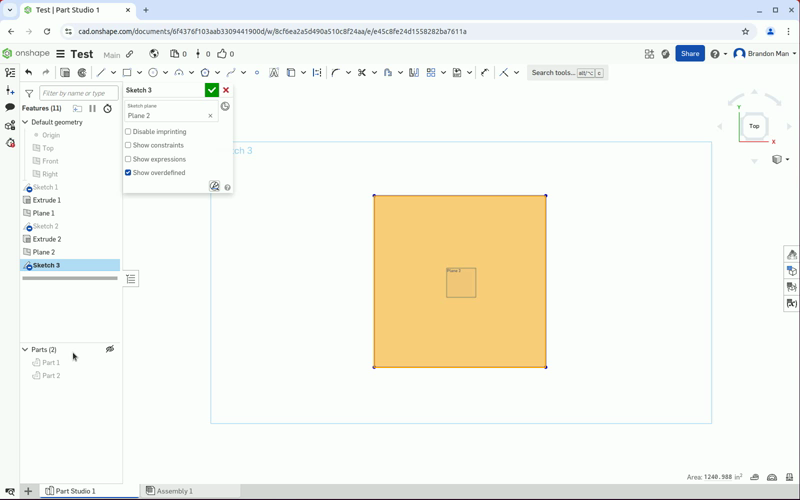
key(shift+e)
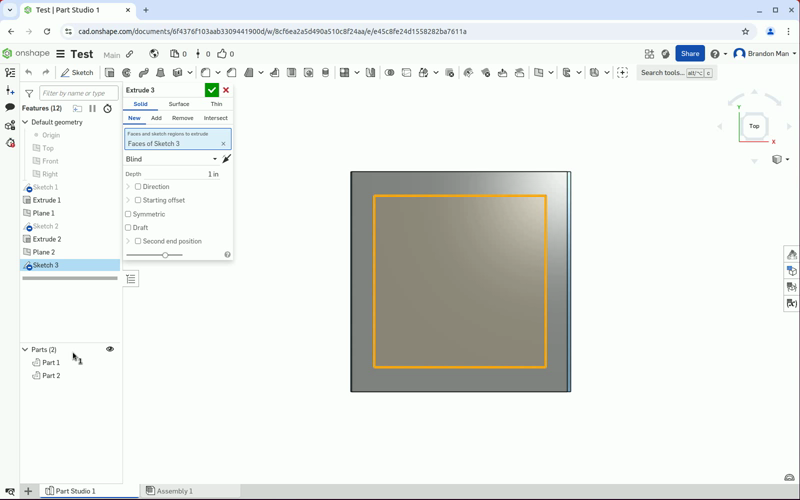
mouse_move(143, 106)
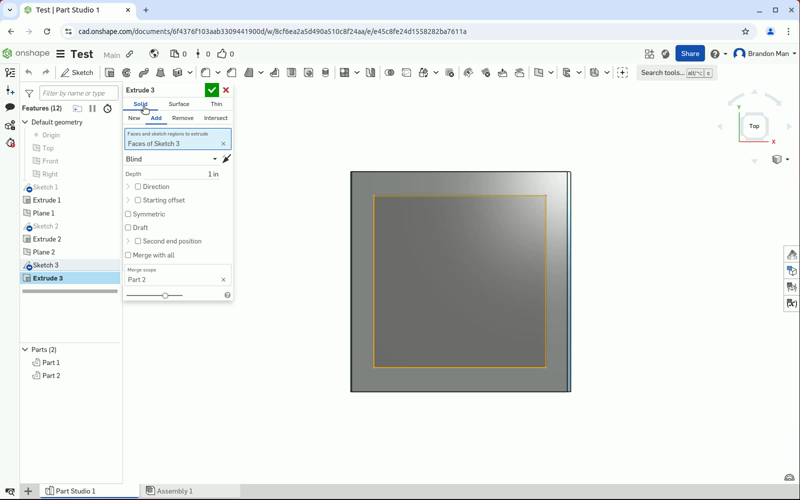
click(143, 106)
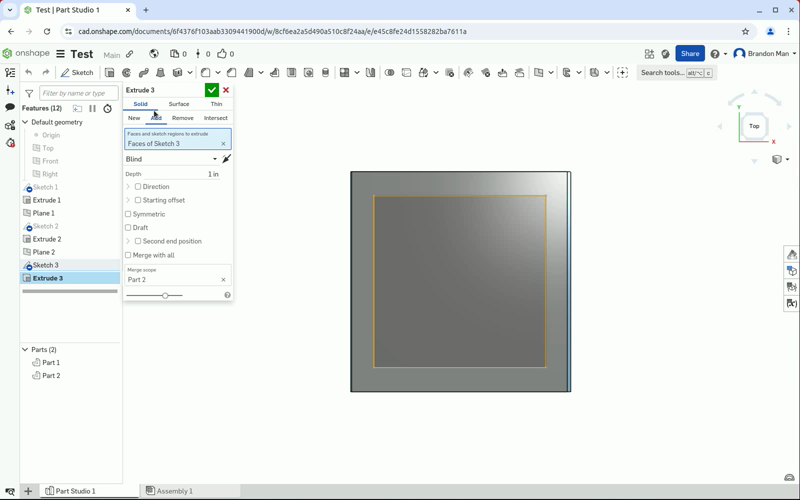
mouse_move(186, 120)
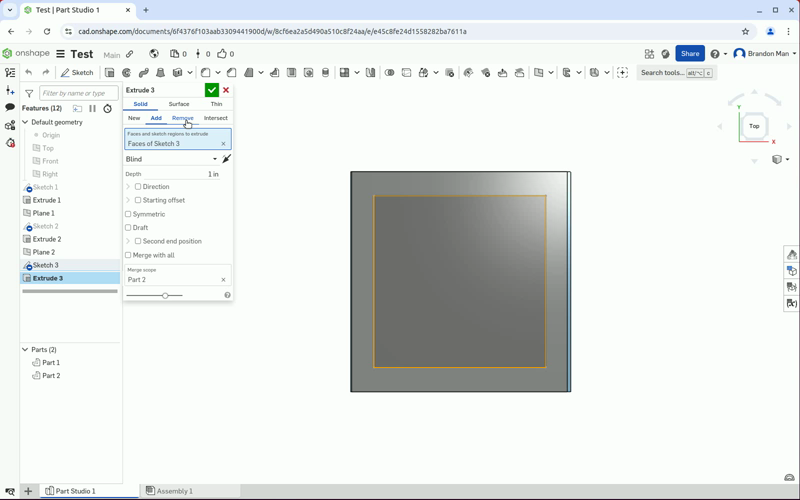
click(186, 120)
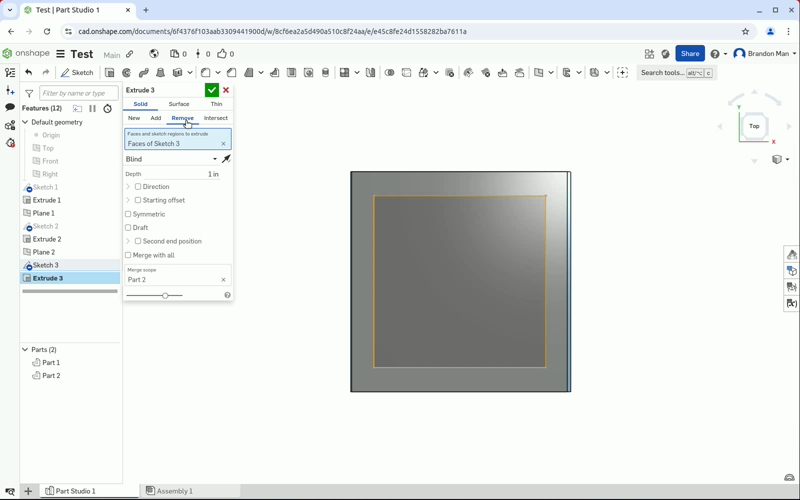
key(tab, 4)
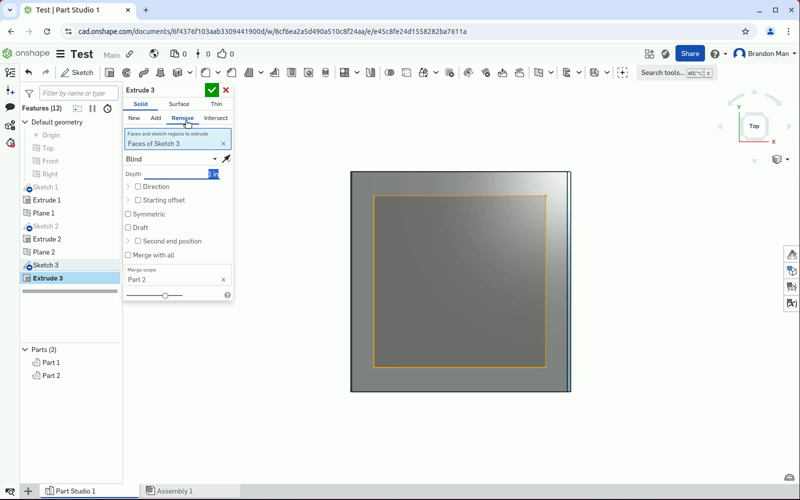
text(6.499)
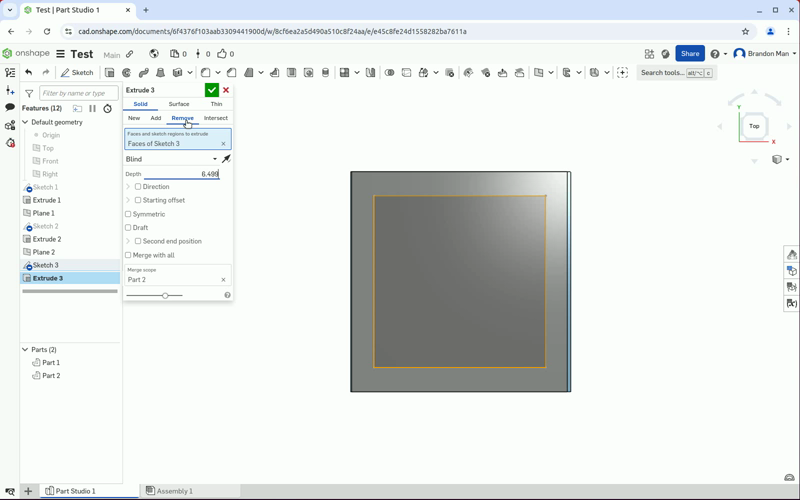
key(tab, 6)
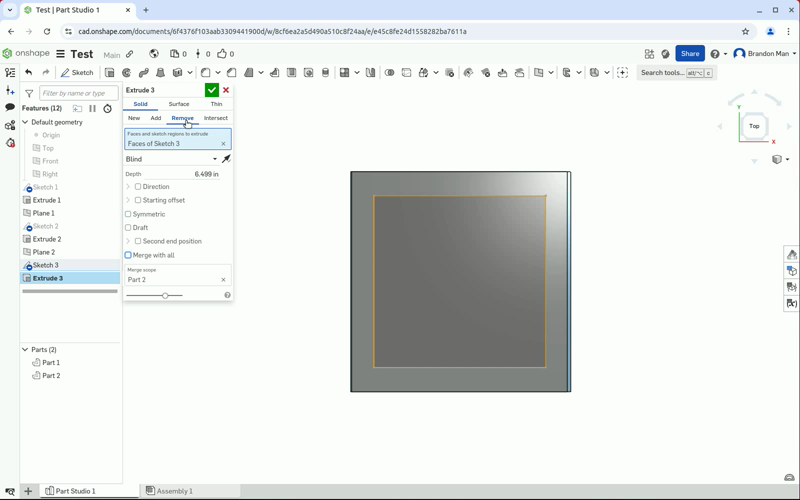
key(space)
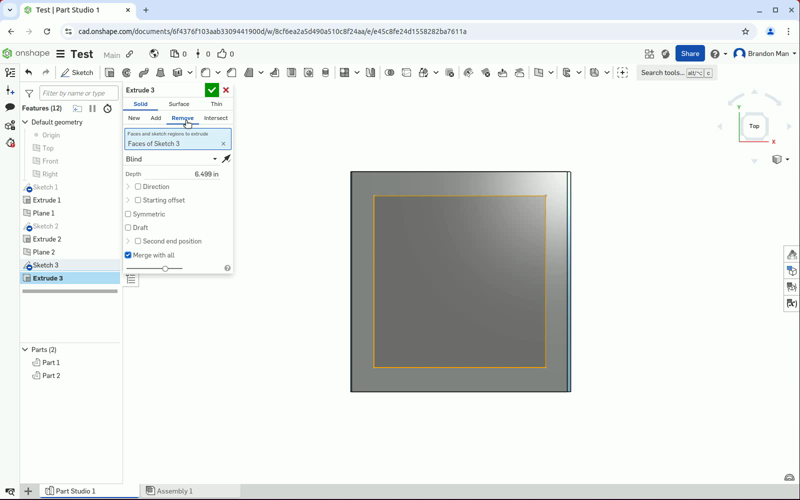
key(enter)
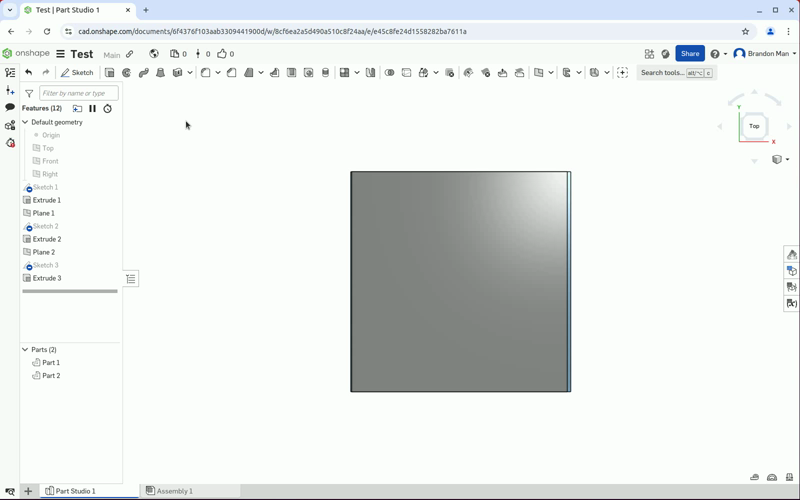
key(shift+h)
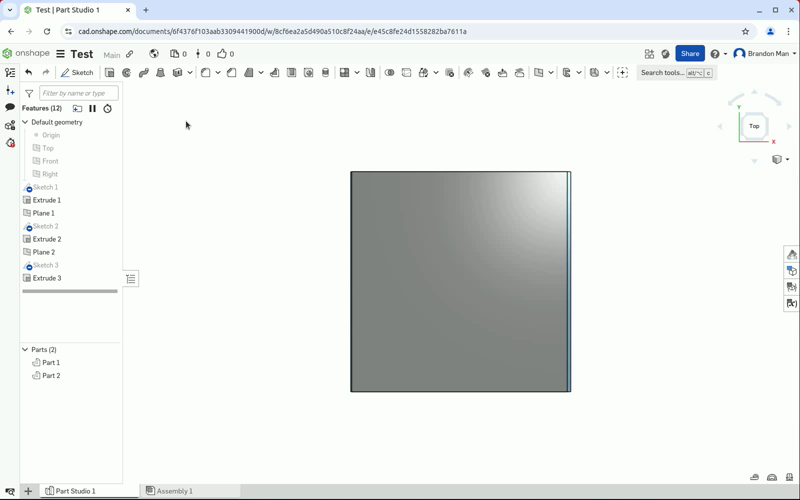
key(shift+h)
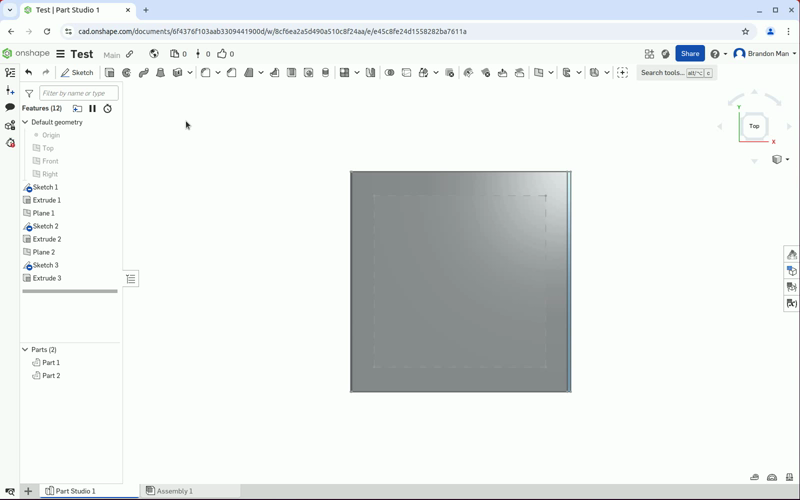
key(shift+7)
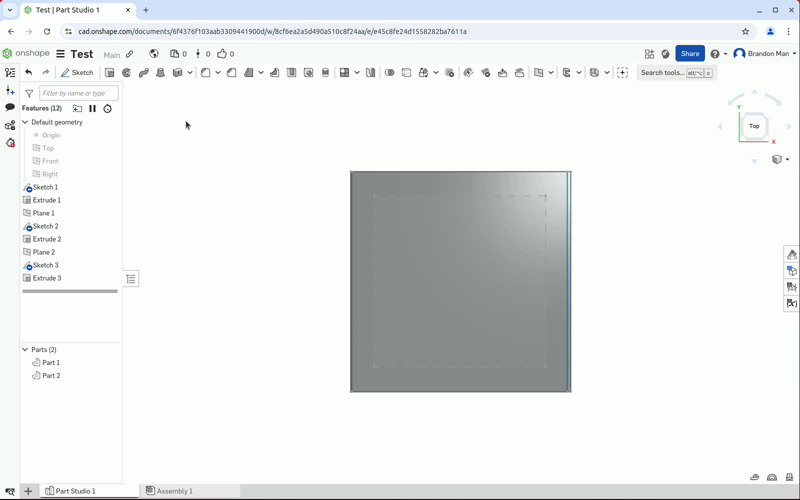
key(up, 3)
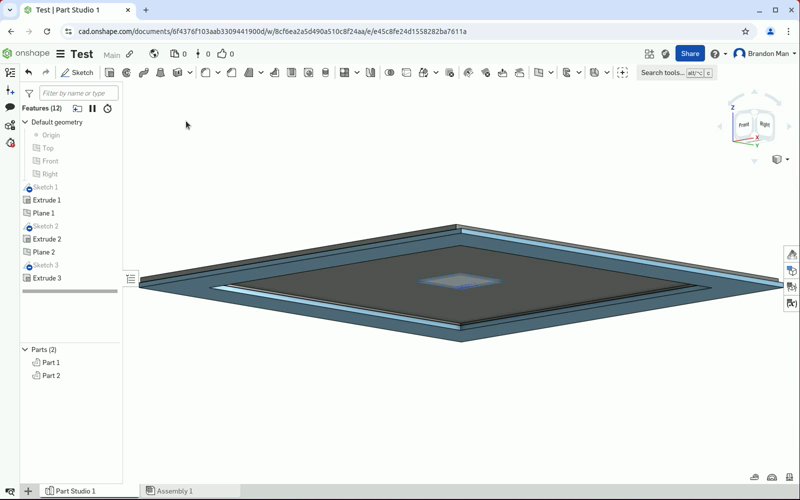
key(left, 3)
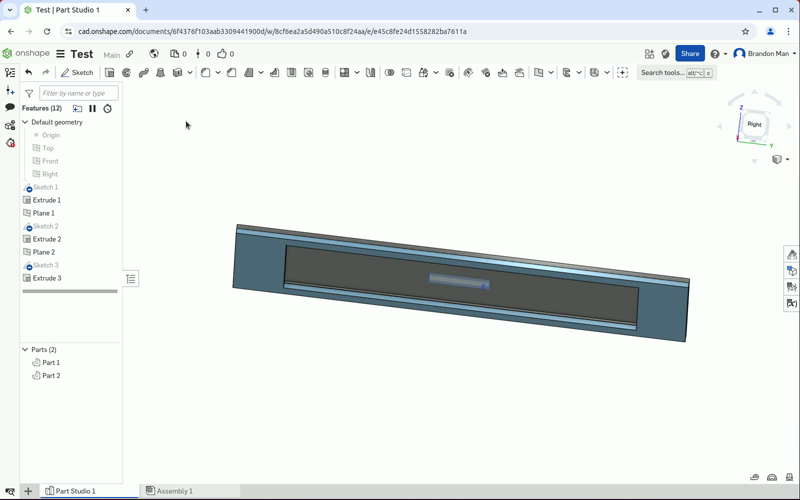
key(right, 3)
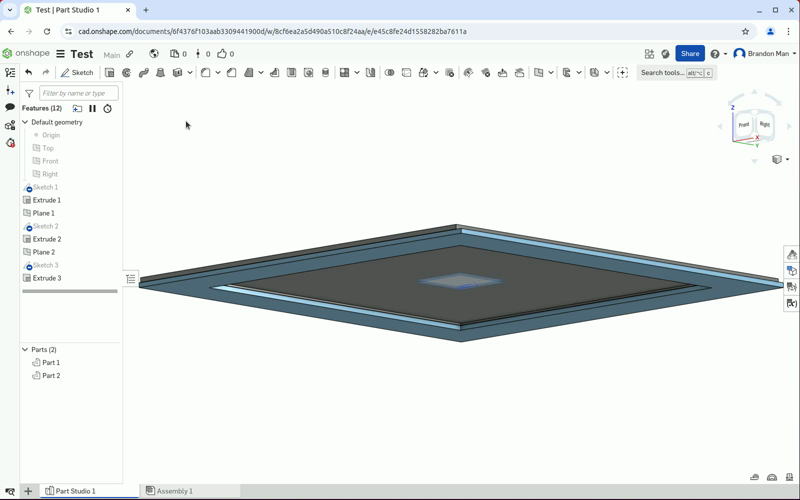
key(down, 3)
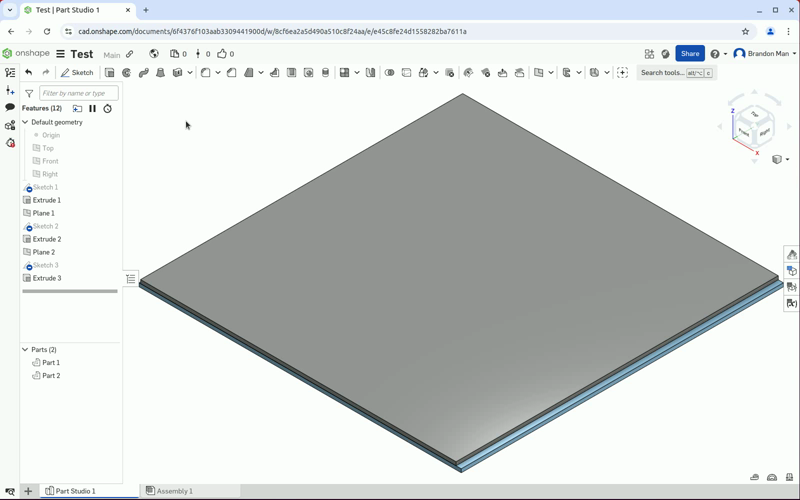
mouse_move(73, 189)
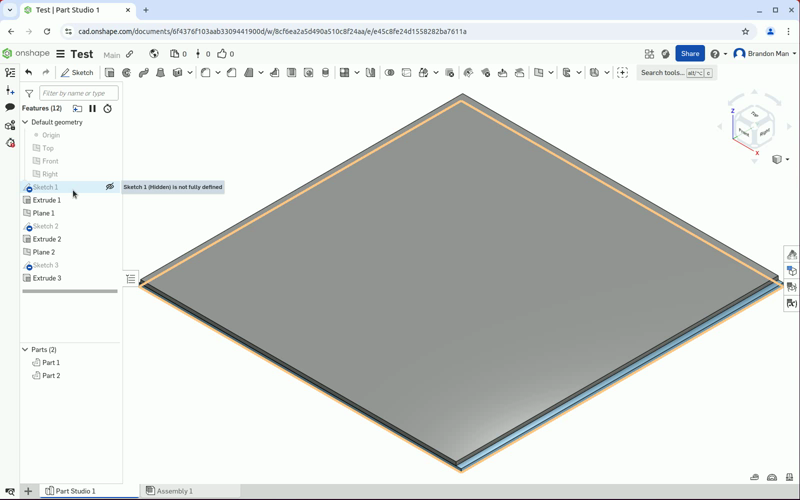
click(73, 189)